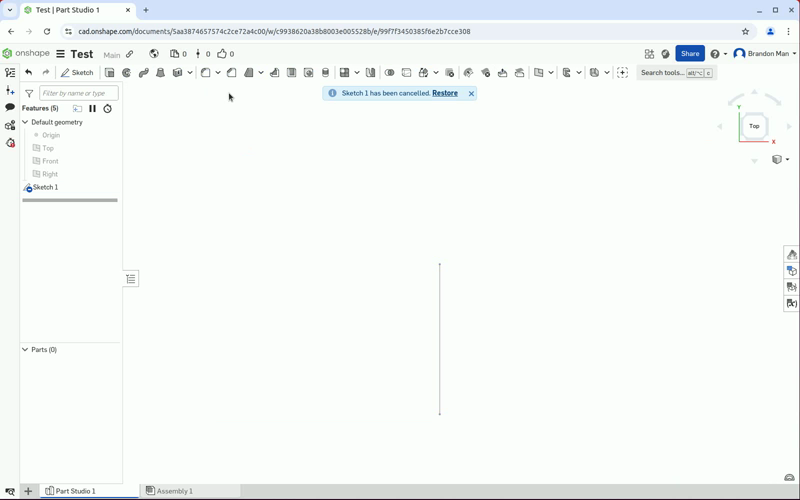
key(shift+h)
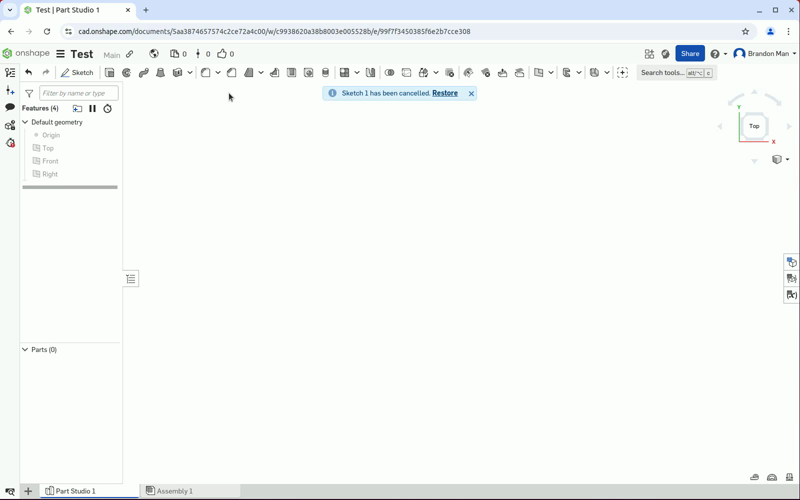
mouse_move(73, 352)
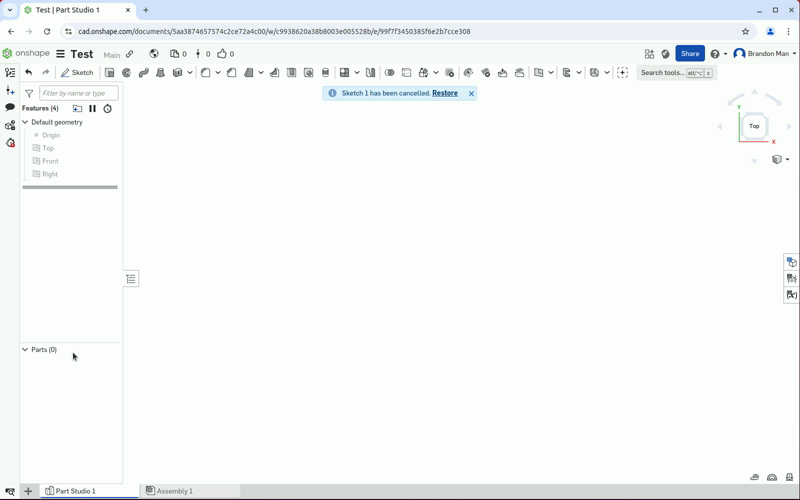
key(y)
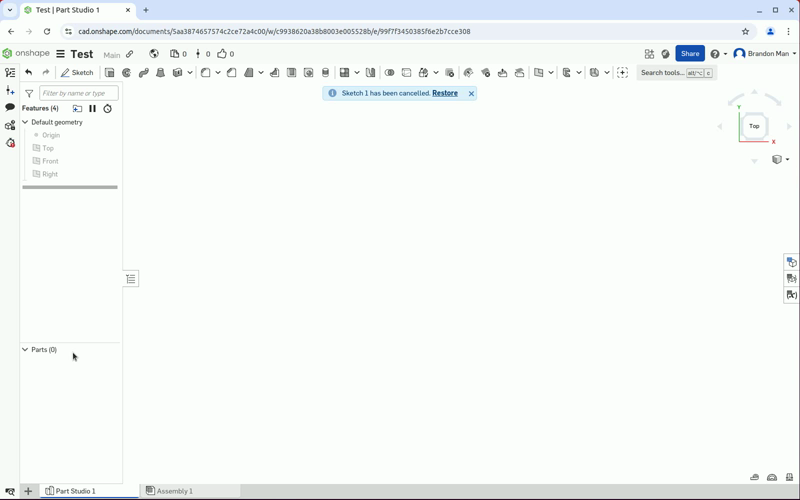
key(shift+p)
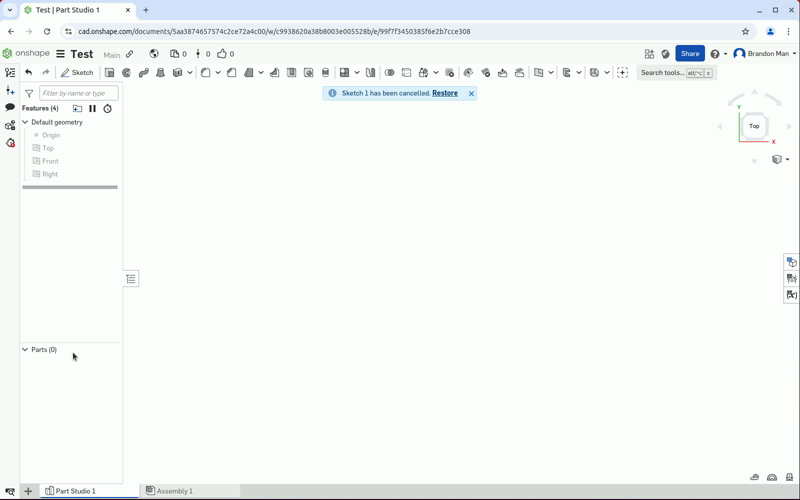
key(space)
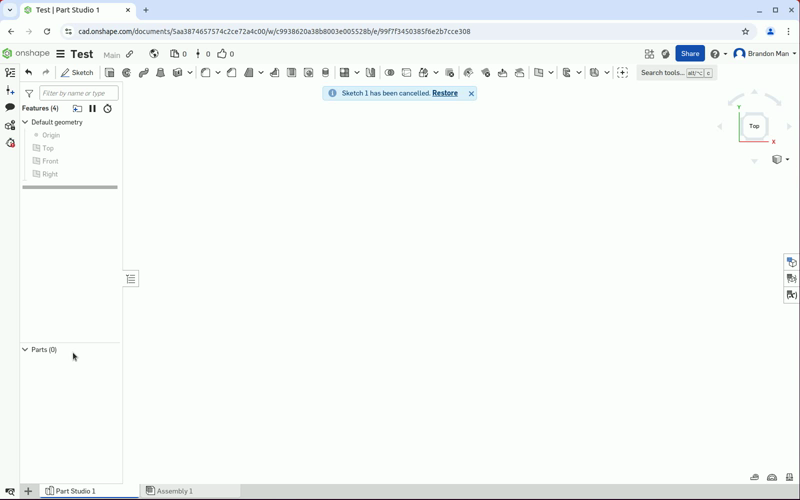
key_down(shift)
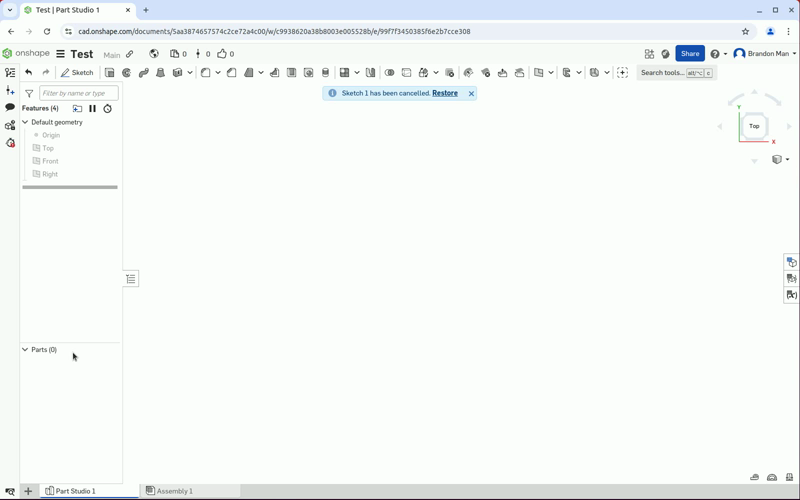
key(up)
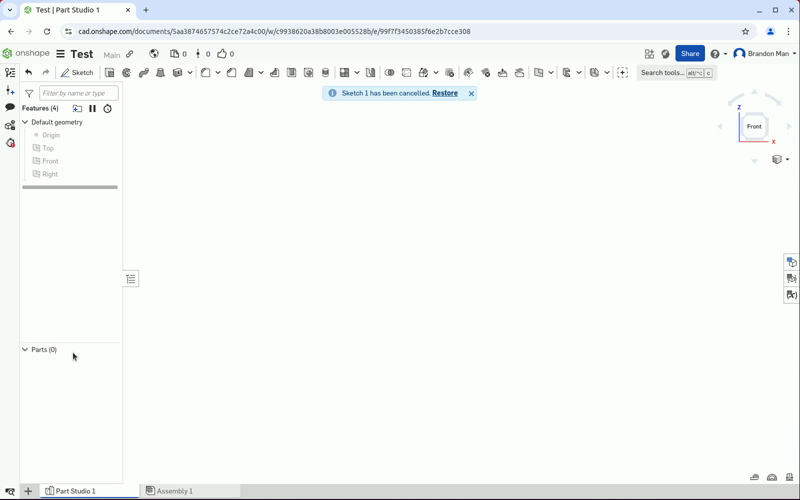
key_up(shift)
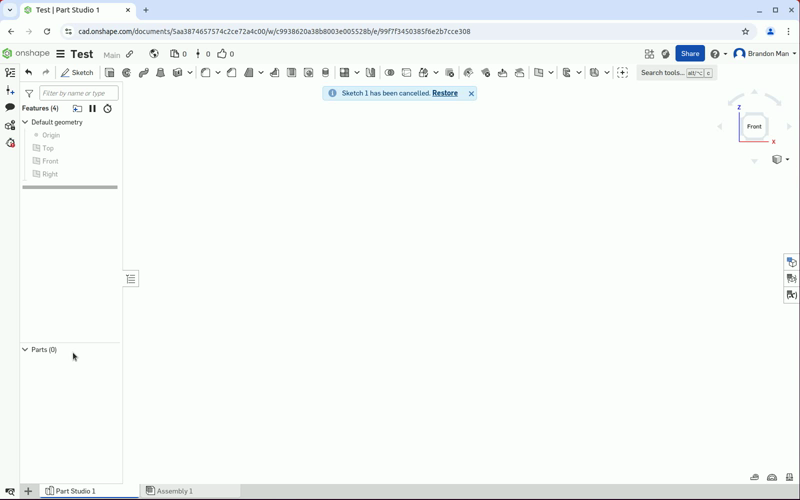
mouse_move(73, 352)
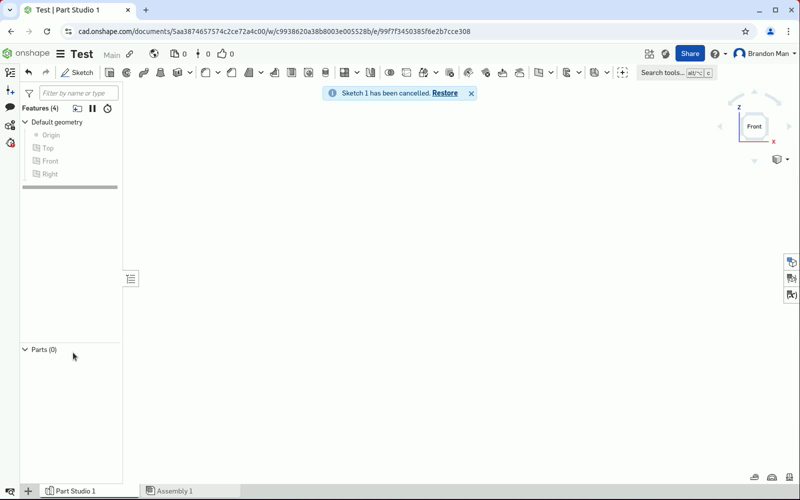
key(shift+y)
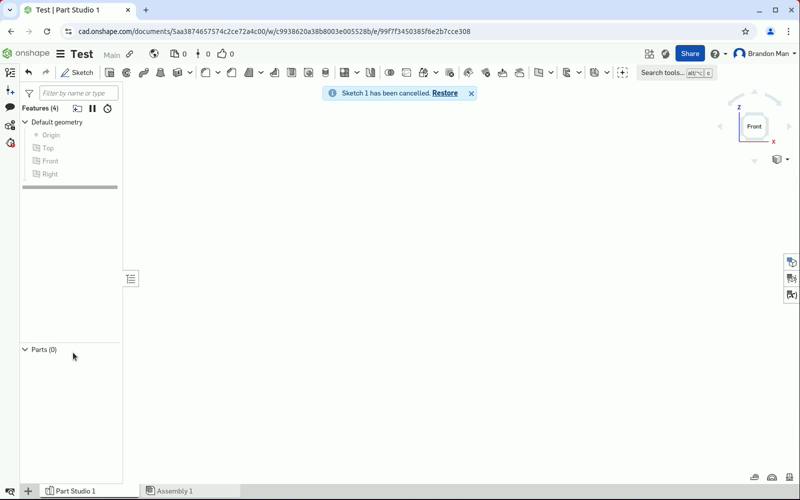
key(shift+s)
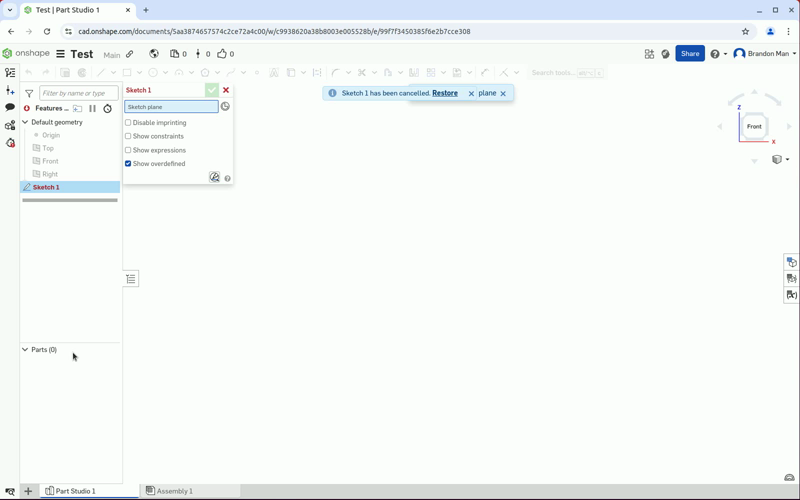
mouse_move(73, 163)
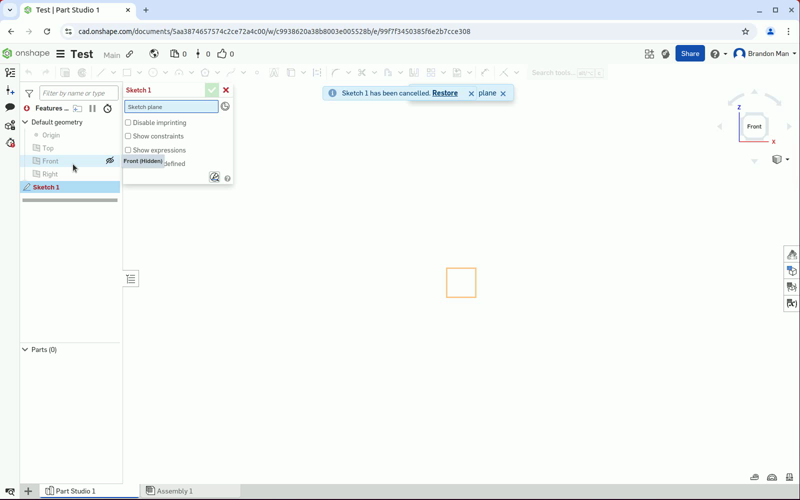
click(73, 163)
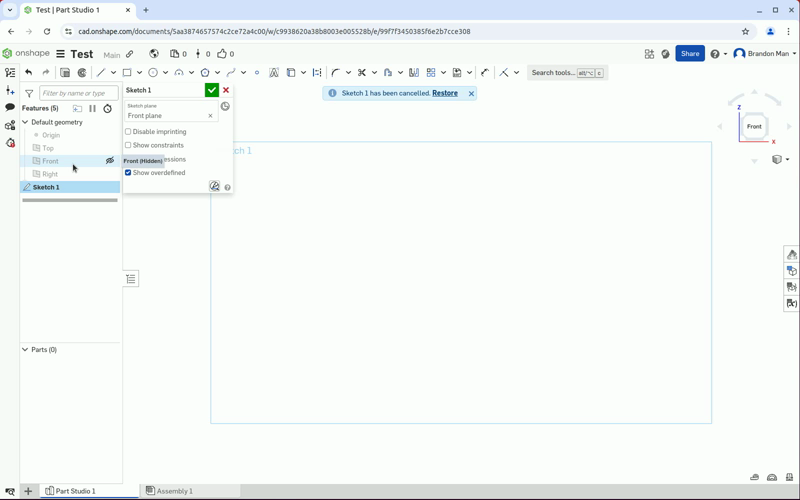
mouse_move(73, 352)
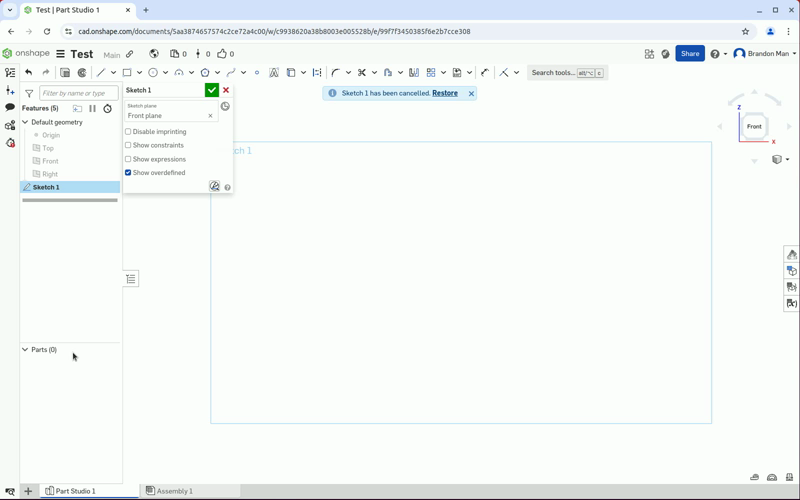
key(y)
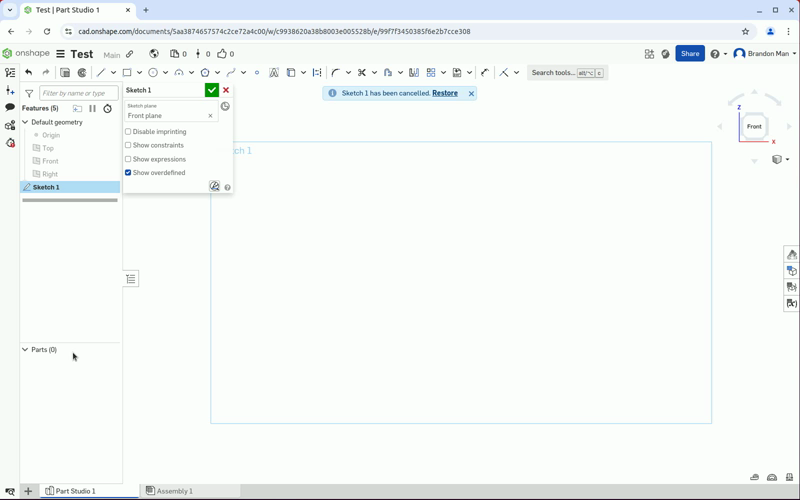
key(l)
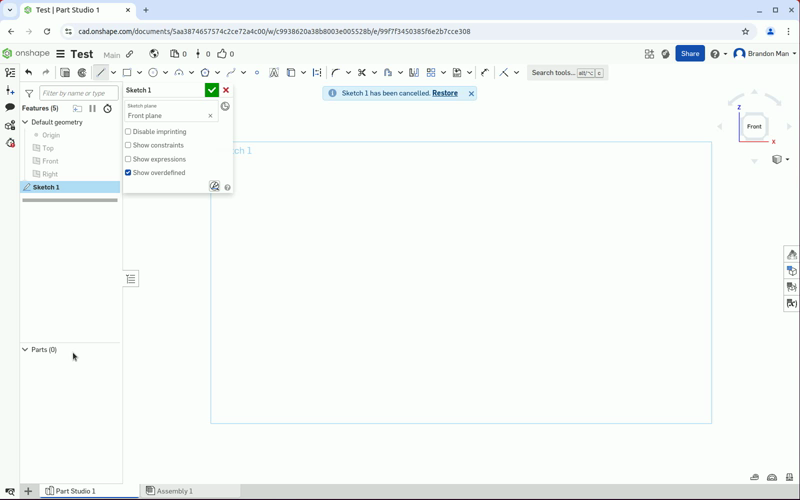
key_down(shift)
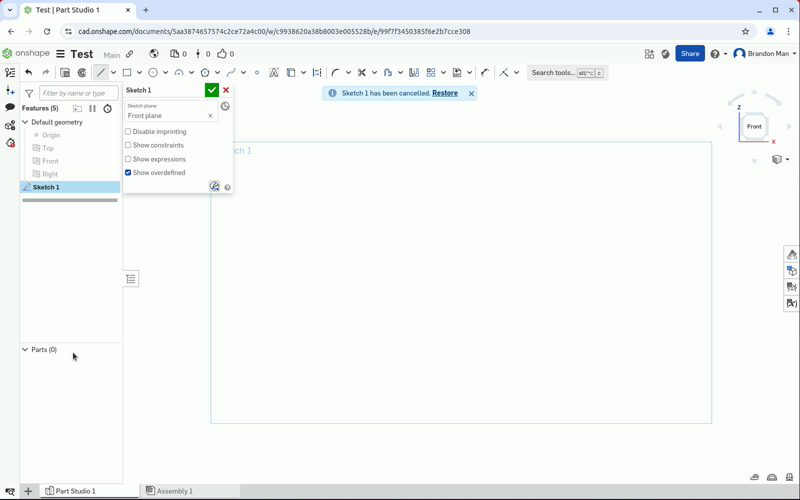
mouse_move(460, 282)
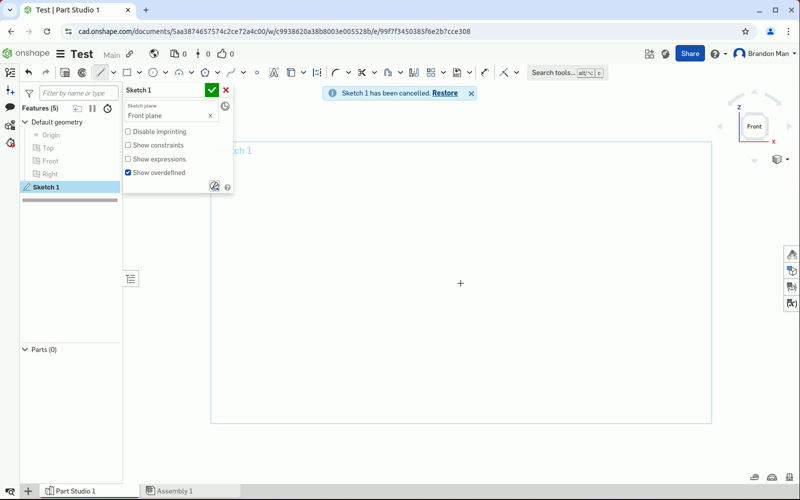
click(460, 282)
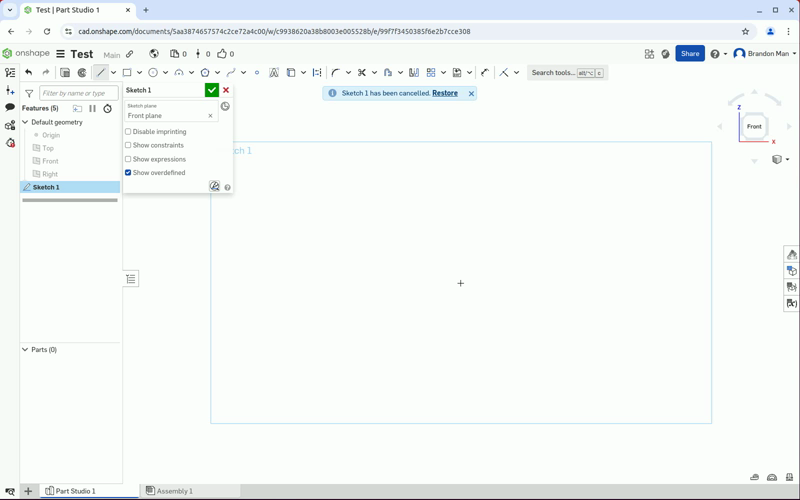
key_up(shift)
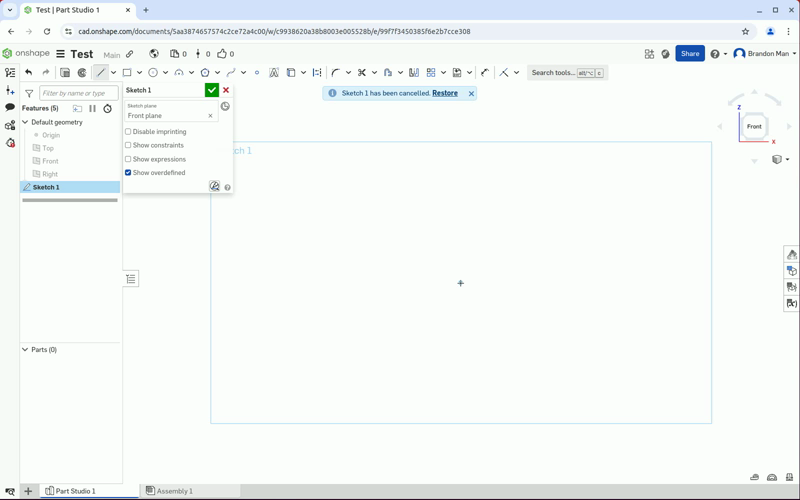
key_down(shift)
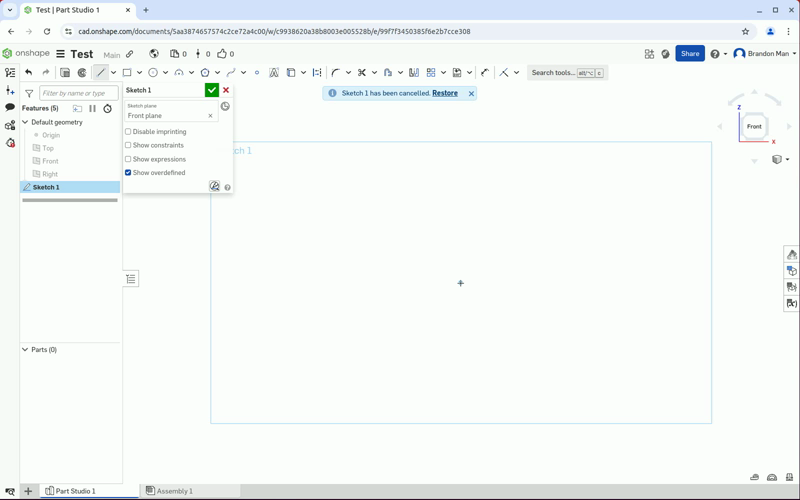
mouse_move(573, 282)
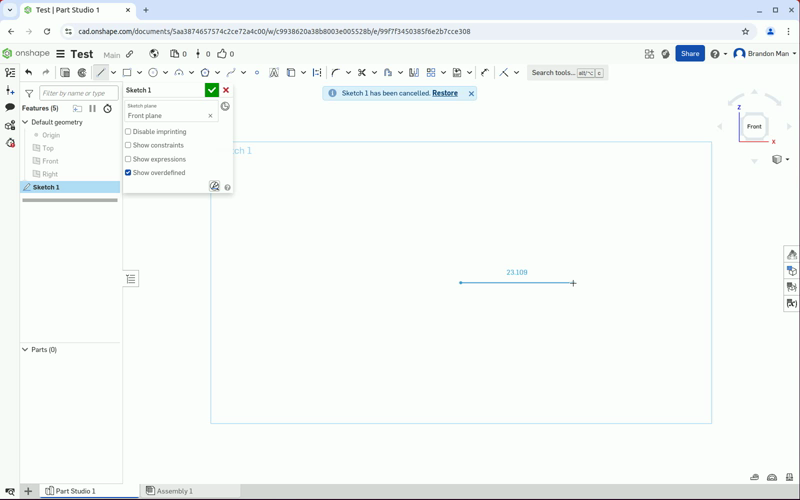
click(573, 282)
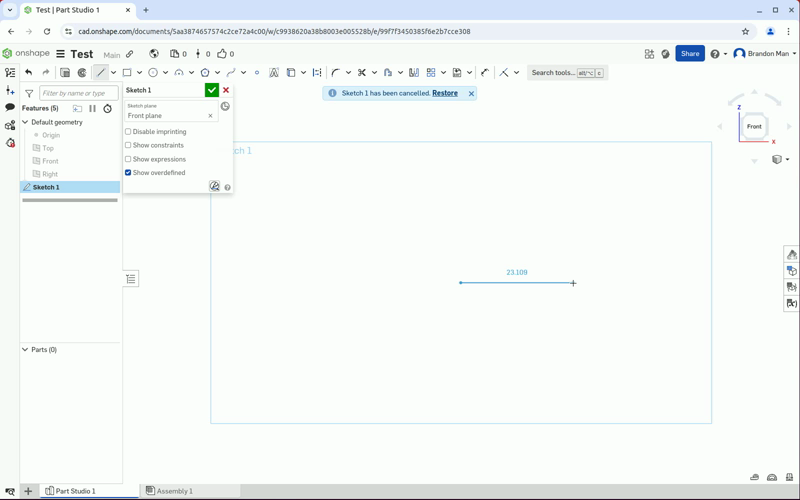
key_up(shift)
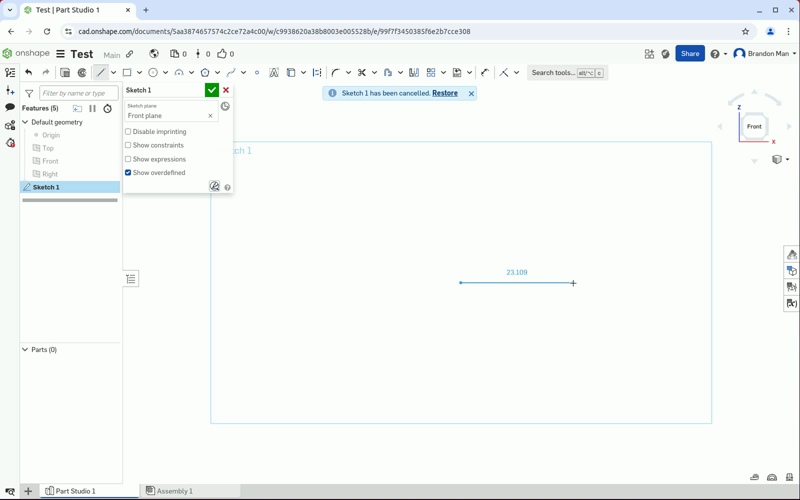
key_down(shift)
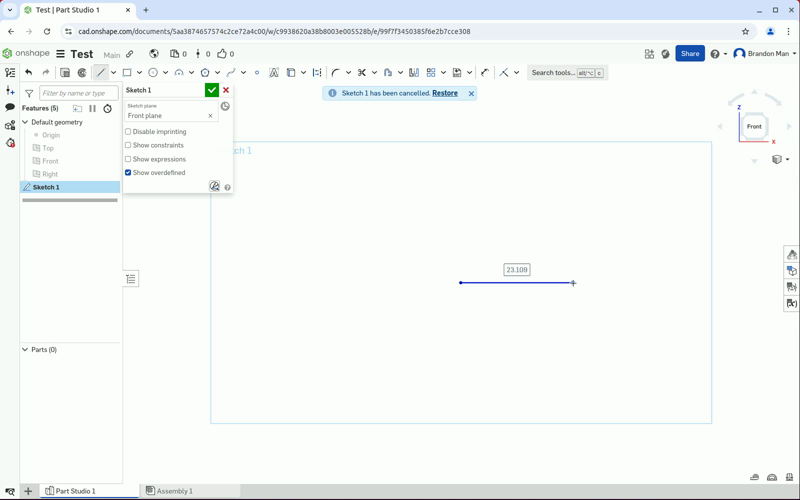
mouse_move(573, 195)
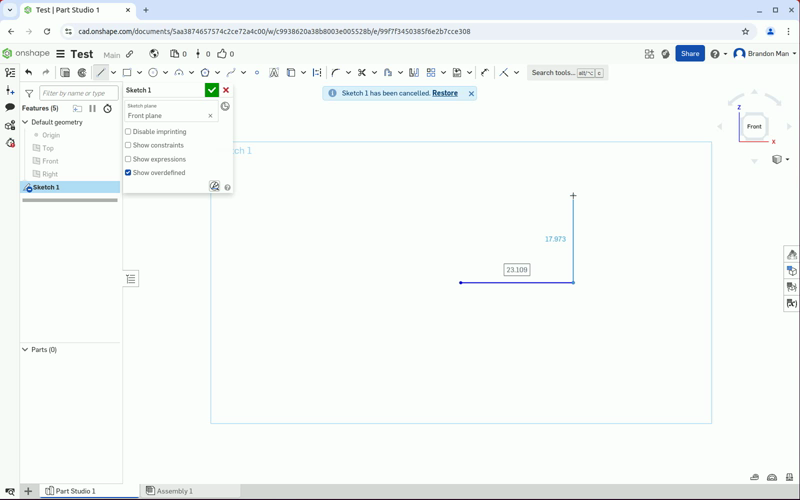
click(573, 195)
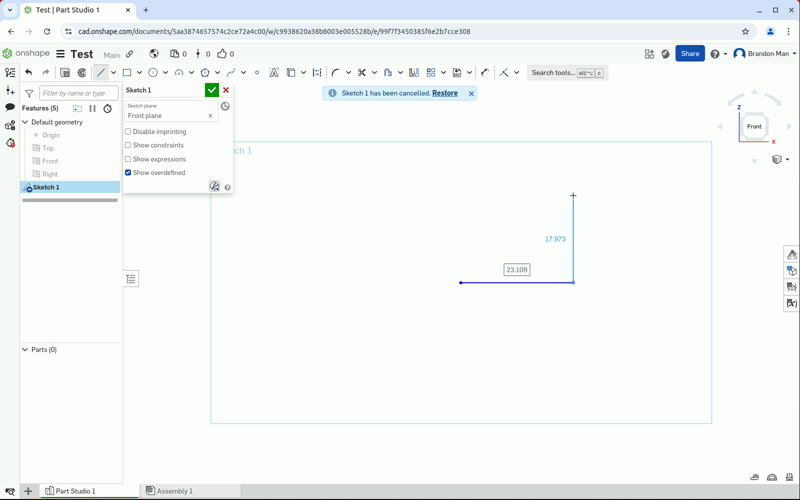
key_up(shift)
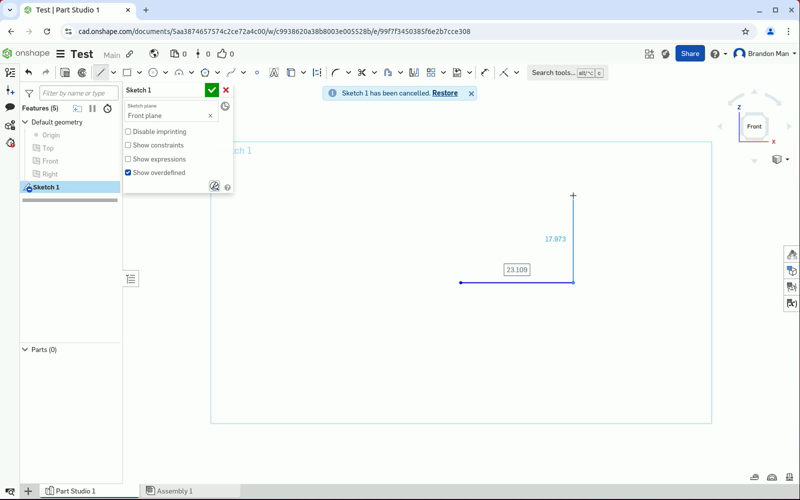
key_down(shift)
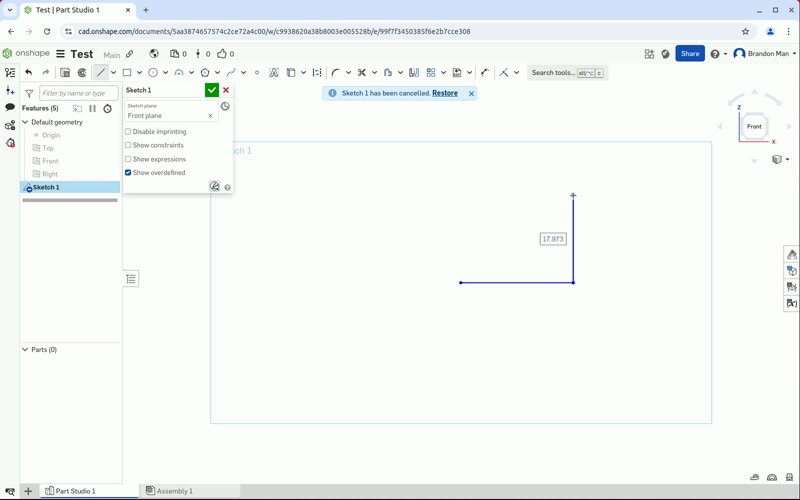
mouse_move(460, 195)
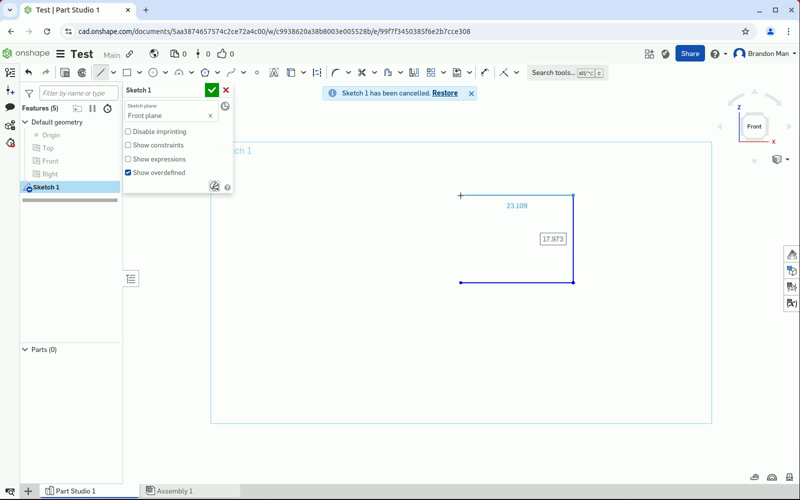
click(460, 195)
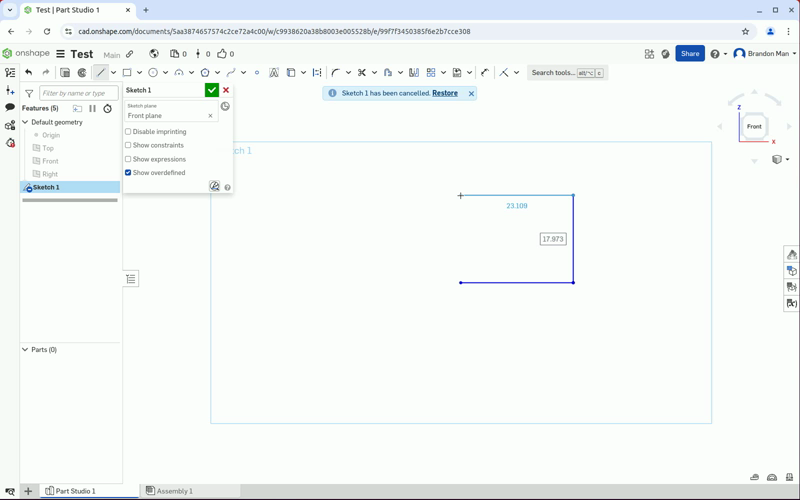
key_up(shift)
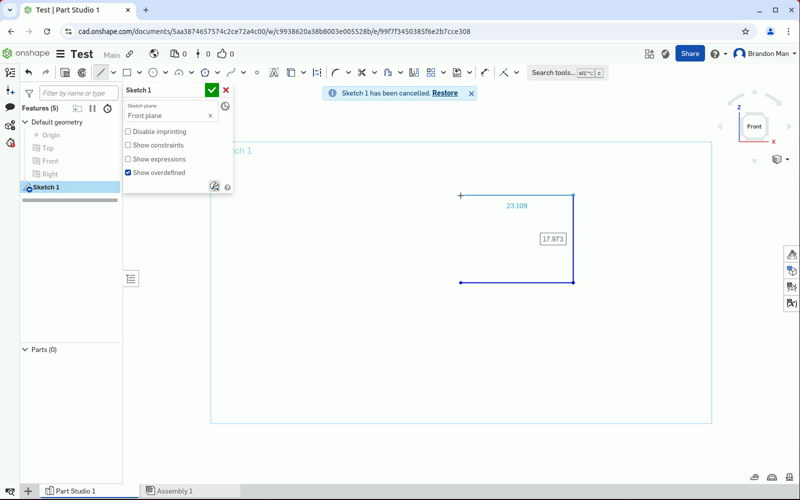
key_down(shift)
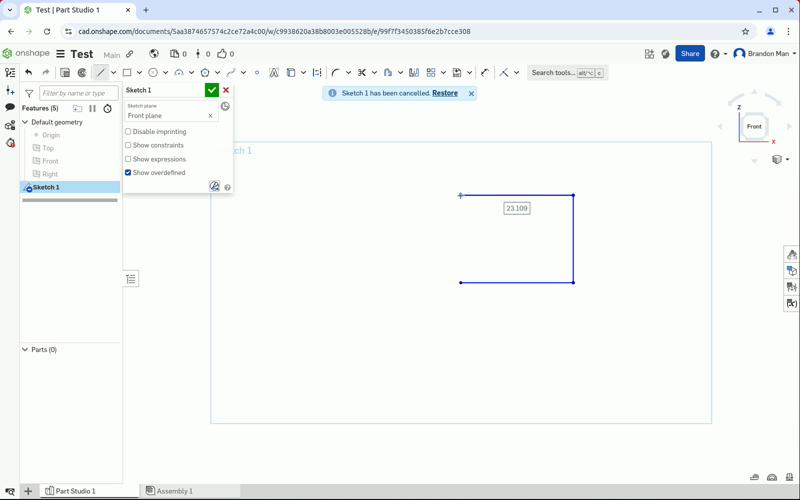
mouse_move(460, 282)
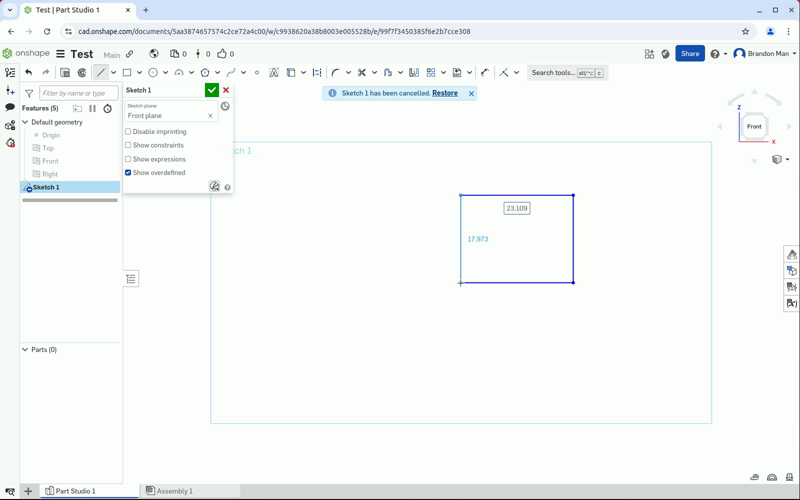
key_up(shift)
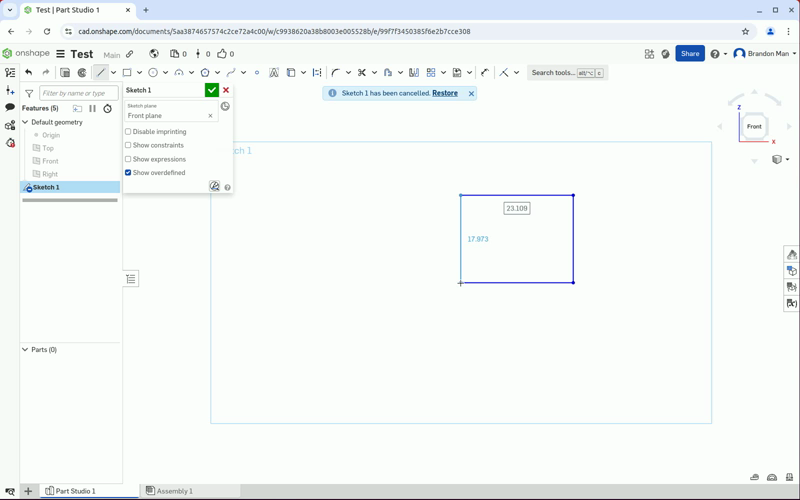
click(460, 282)
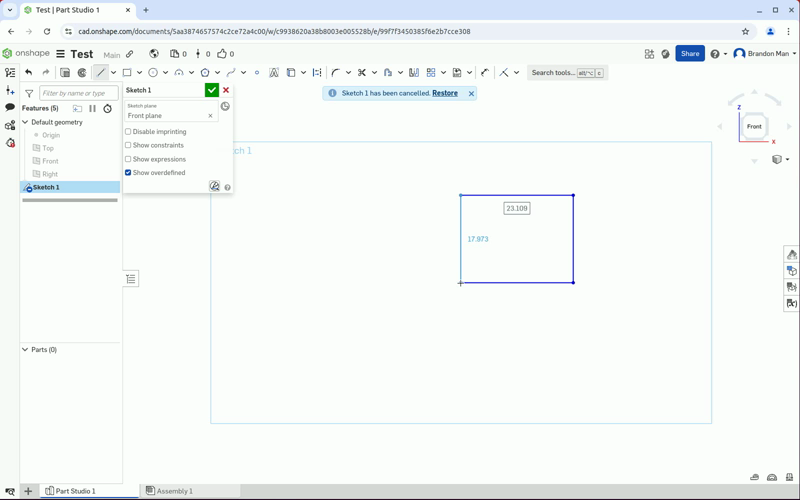
key(esc)
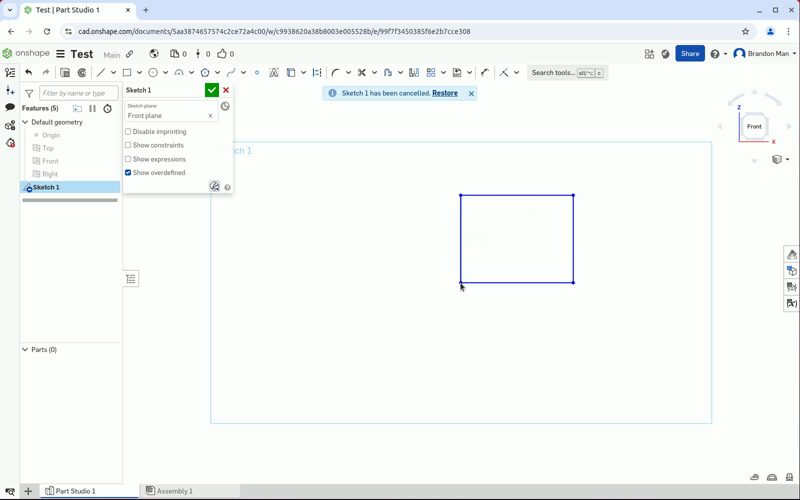
mouse_move(564, 248)
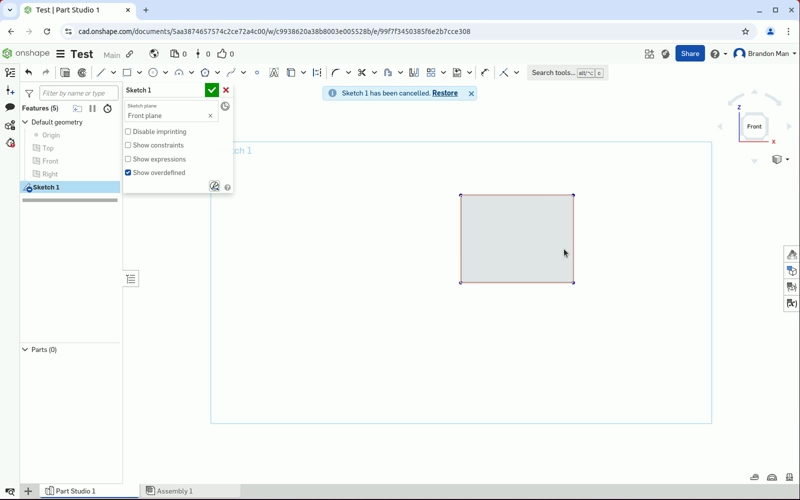
click(564, 248)
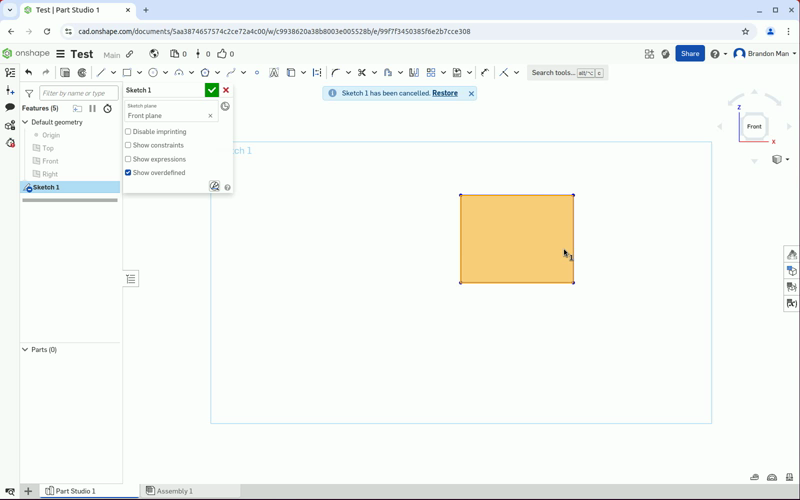
mouse_move(73, 352)
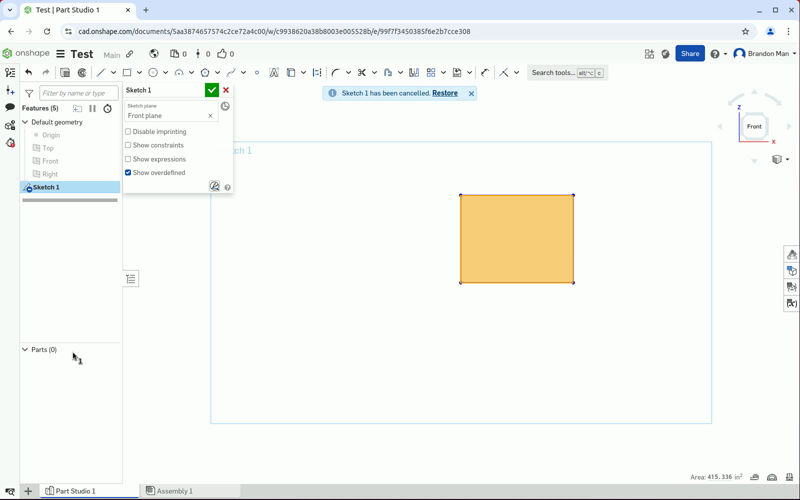
key(shift+y)
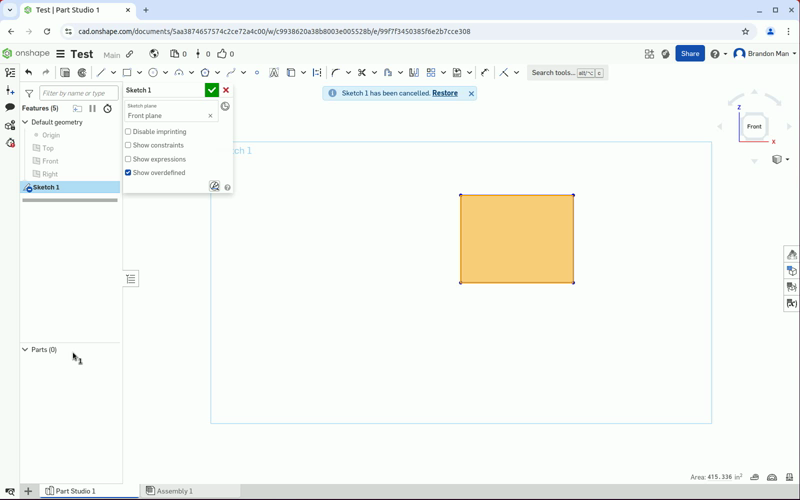
key(shift+e)
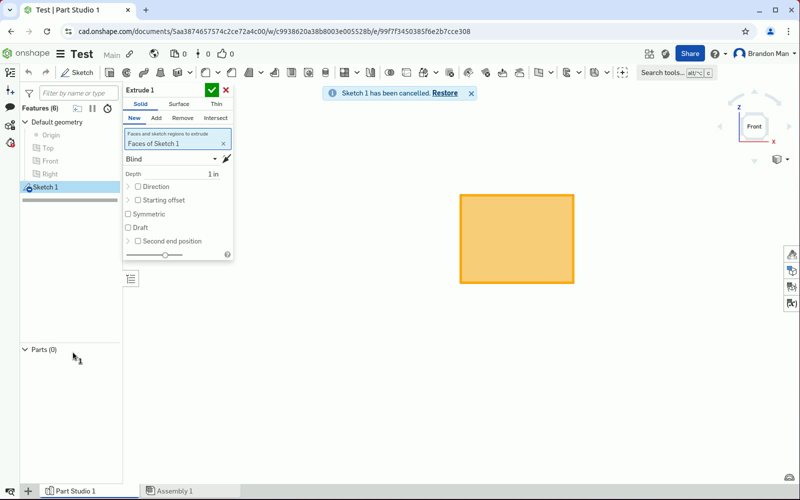
mouse_move(143, 106)
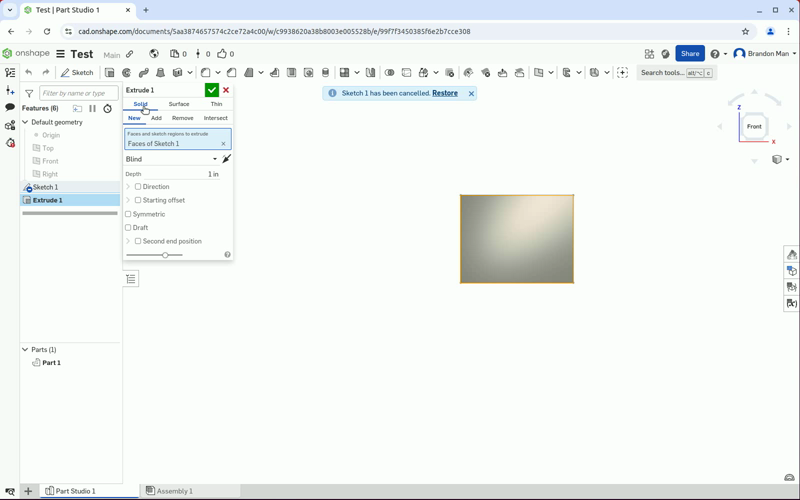
click(143, 106)
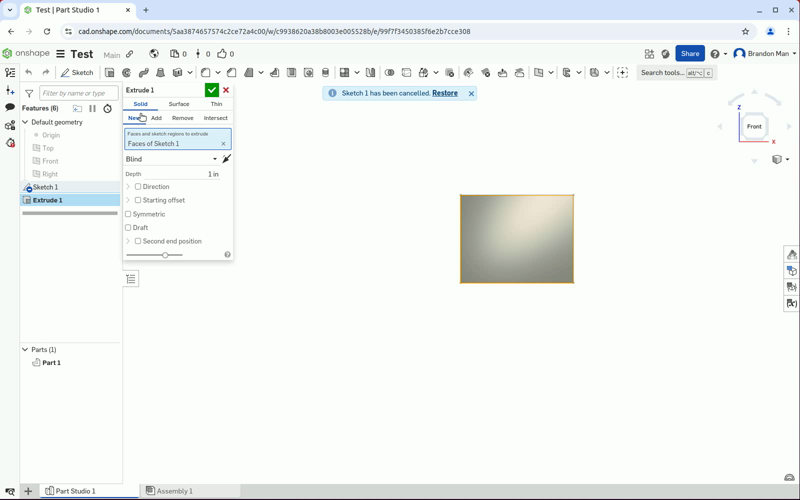
mouse_move(137, 120)
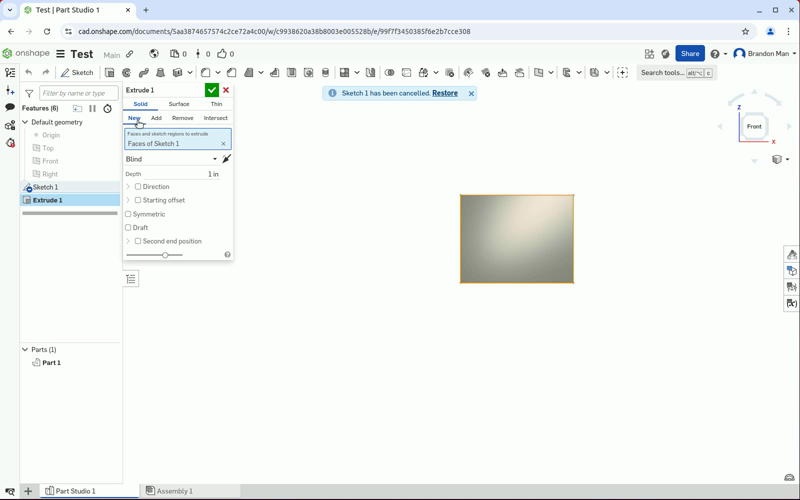
click(137, 120)
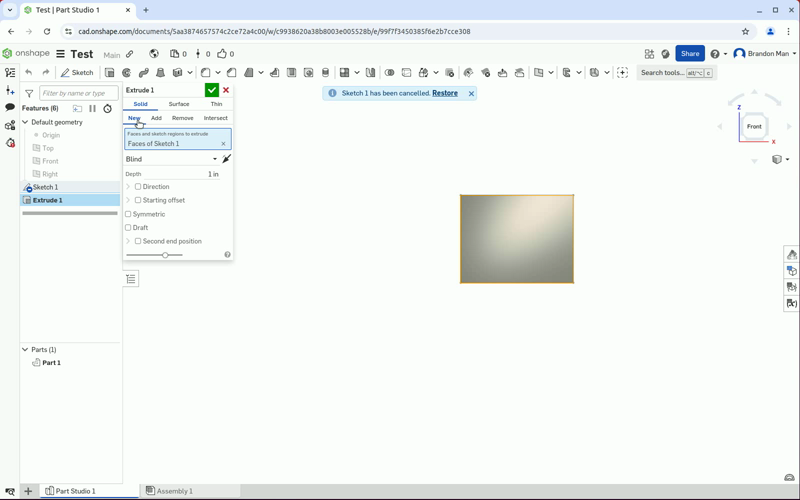
key(tab, 4)
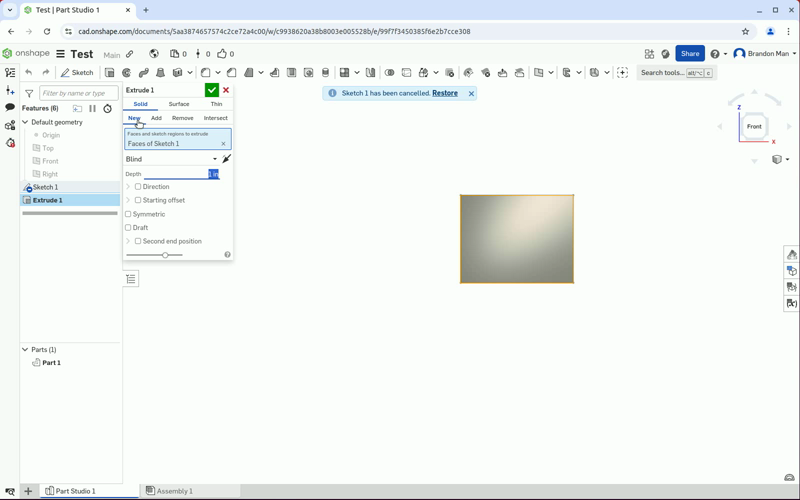
text(10.351)
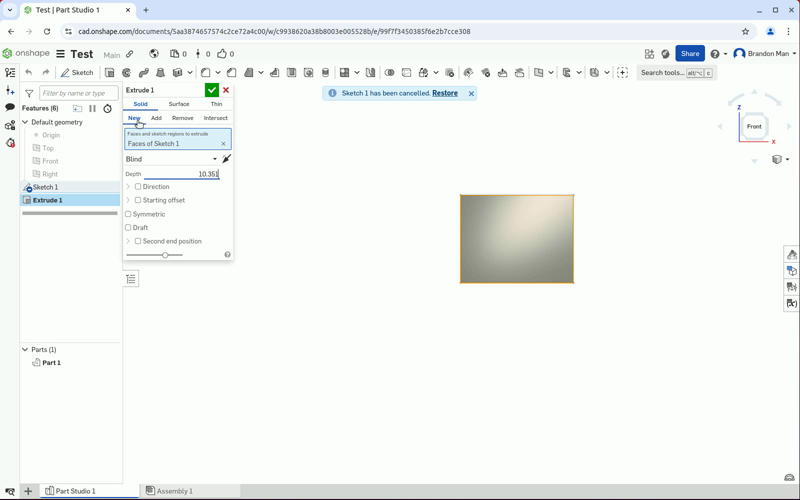
key(enter)
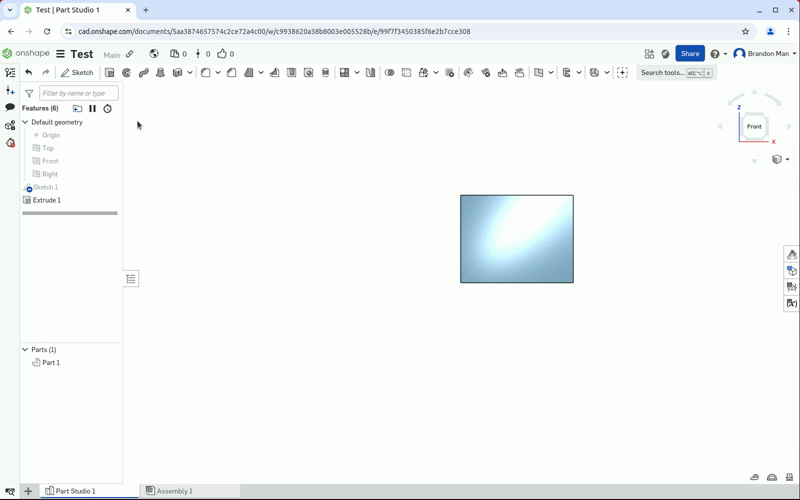
key(shift+h)
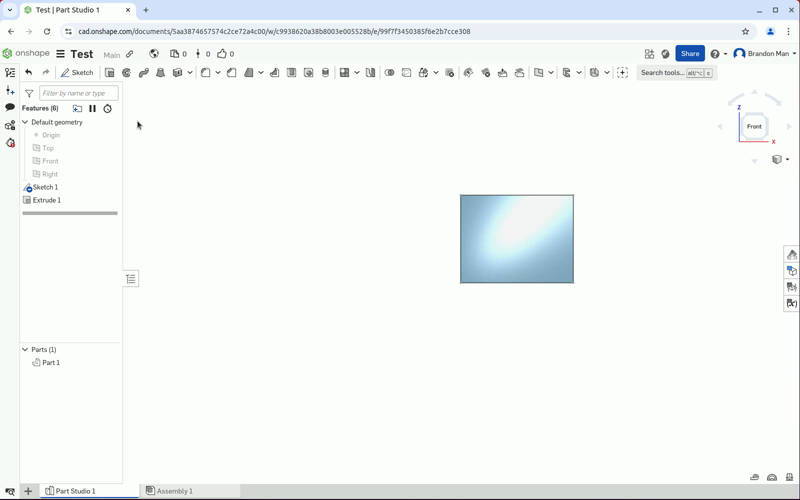
key(shift+h)
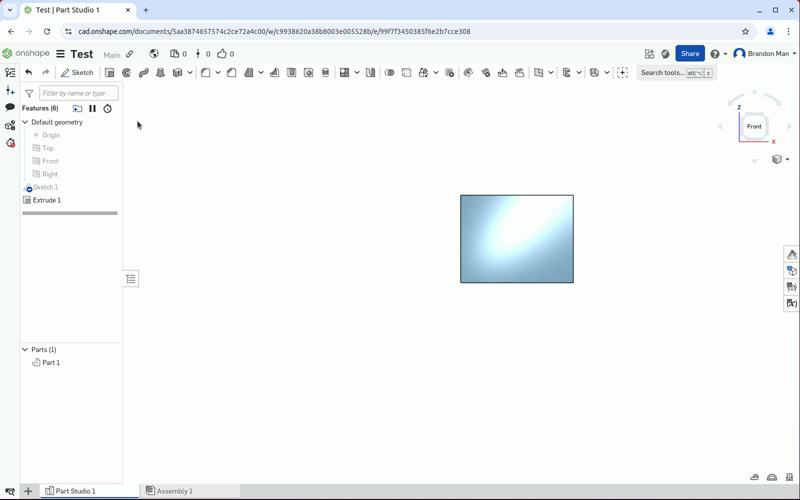
mouse_move(73, 189)
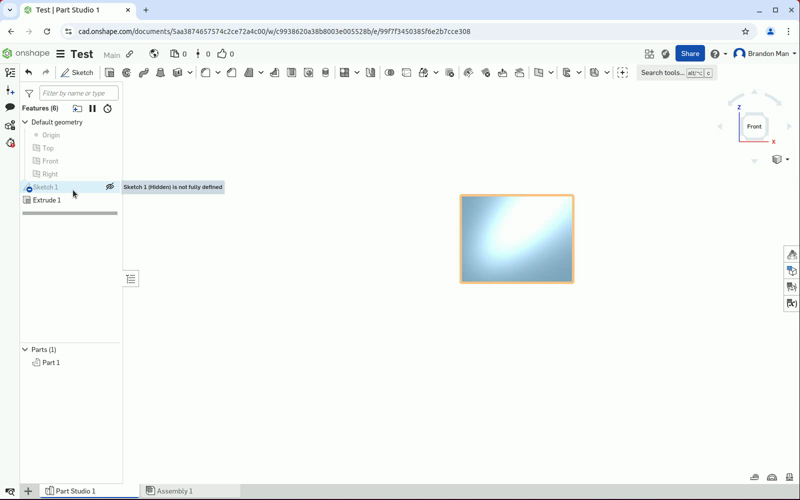
click(73, 189)
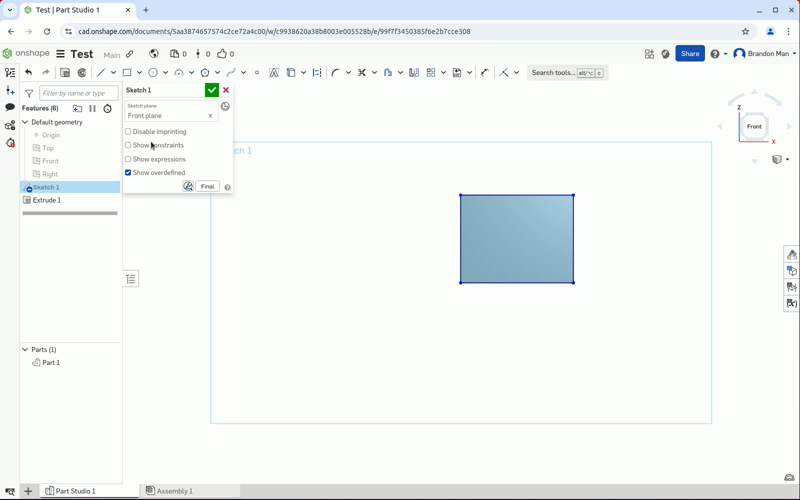
mouse_move(229, 92)
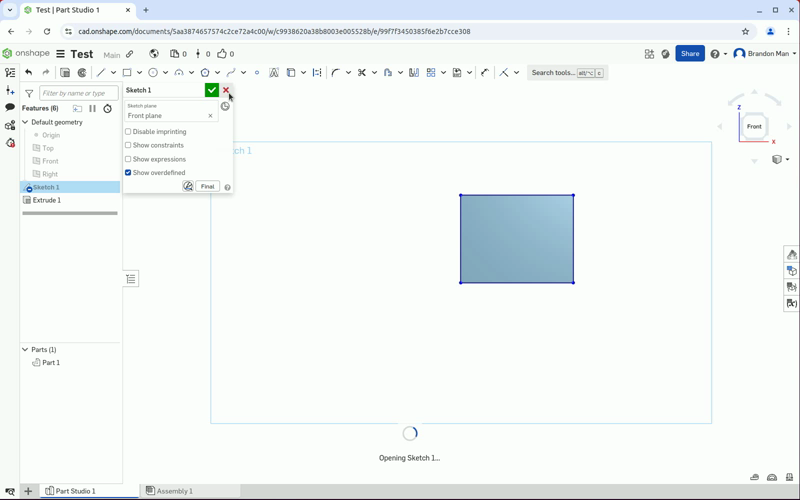
click(229, 92)
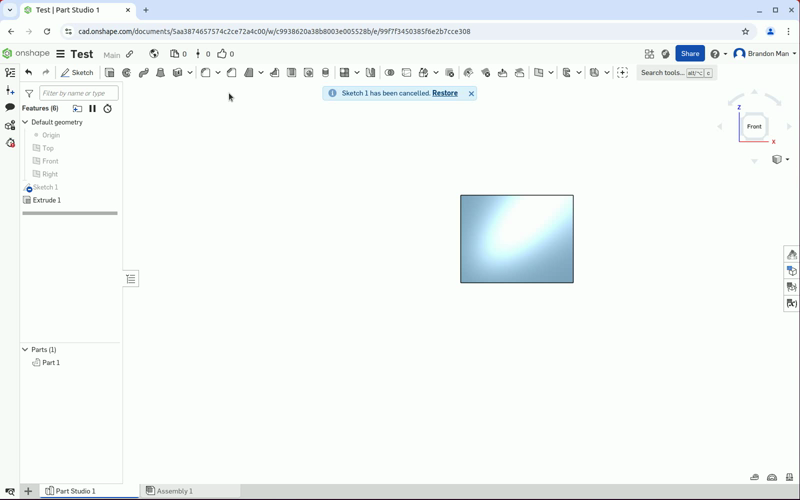
mouse_move(541, 75)
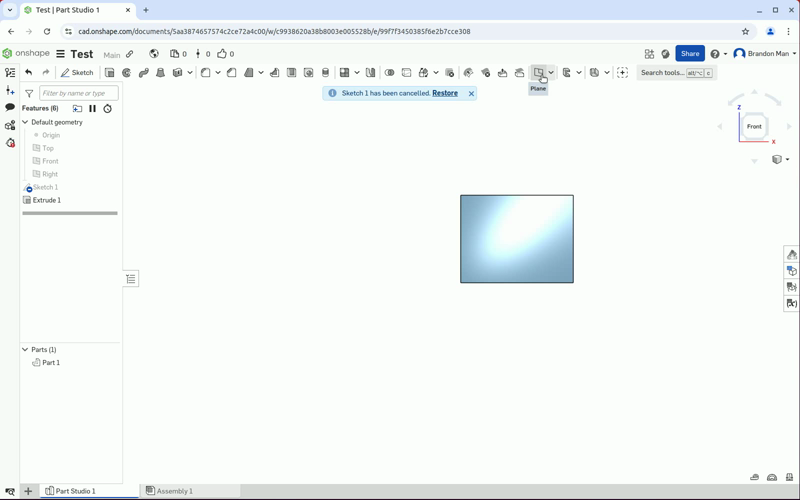
click(541, 75)
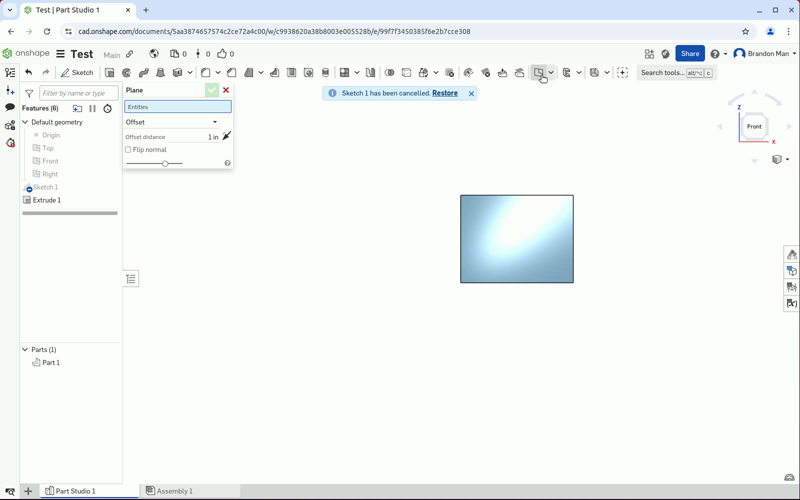
mouse_move(73, 163)
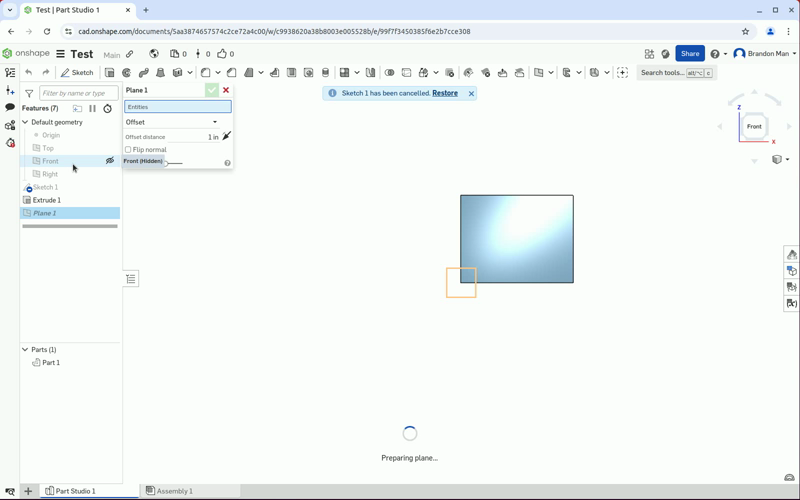
click(73, 163)
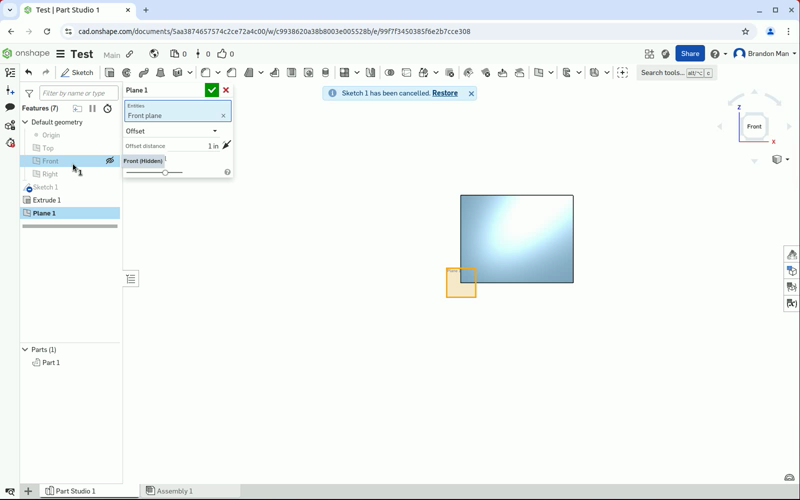
key(tab, 2)
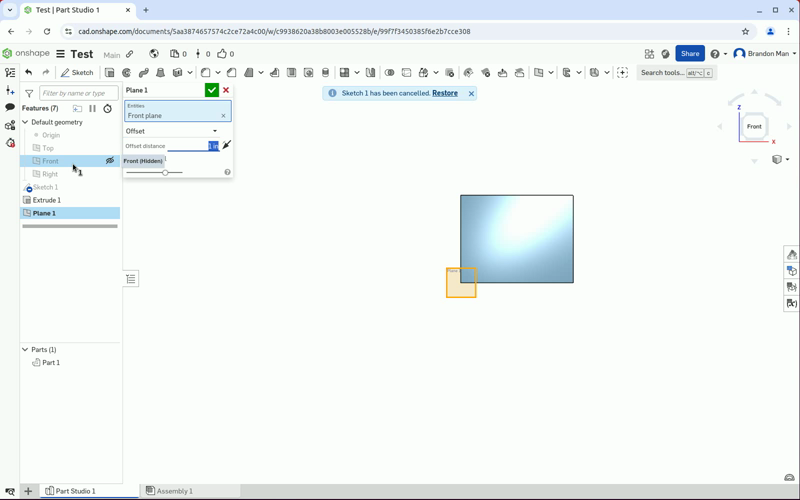
text(10.352)
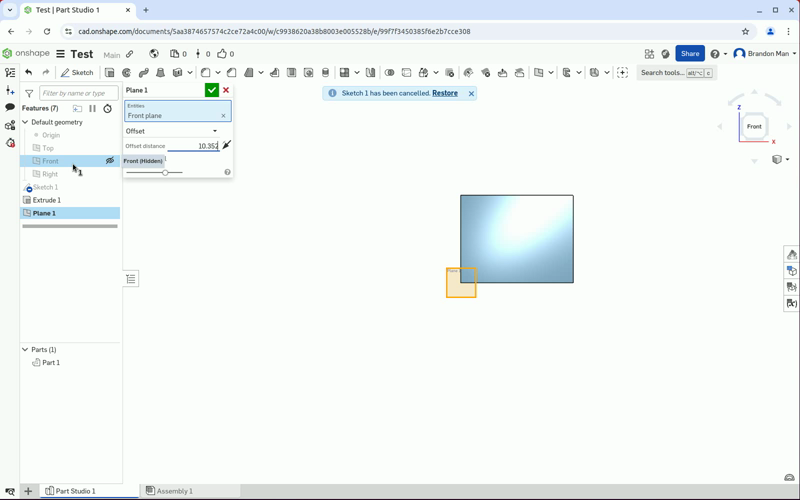
key(enter, 2)
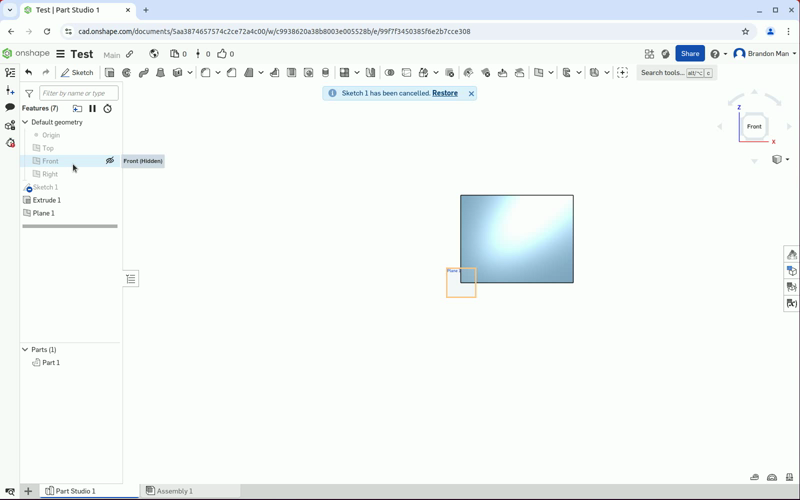
key(shift+s)
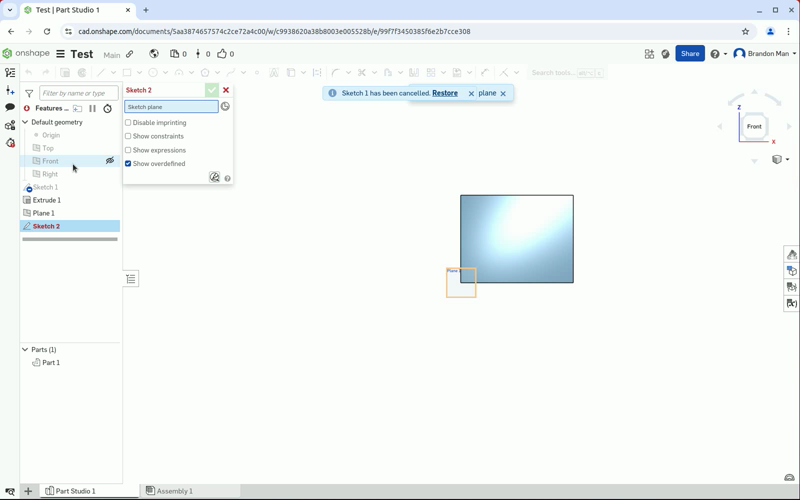
mouse_move(73, 215)
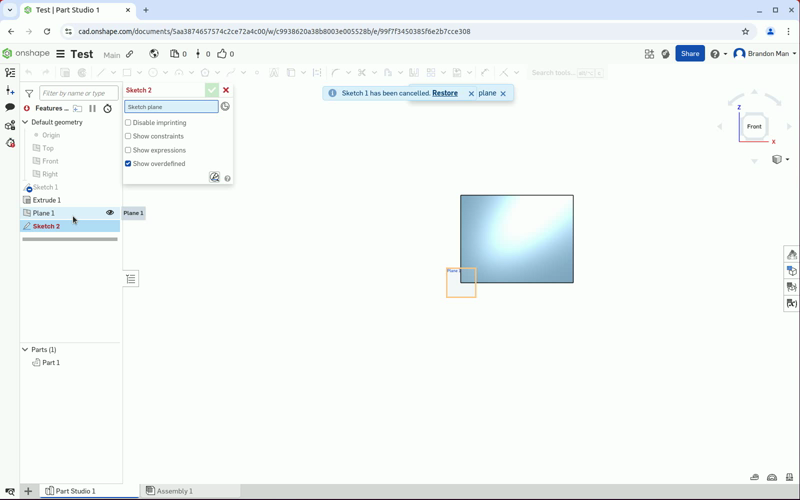
click(73, 215)
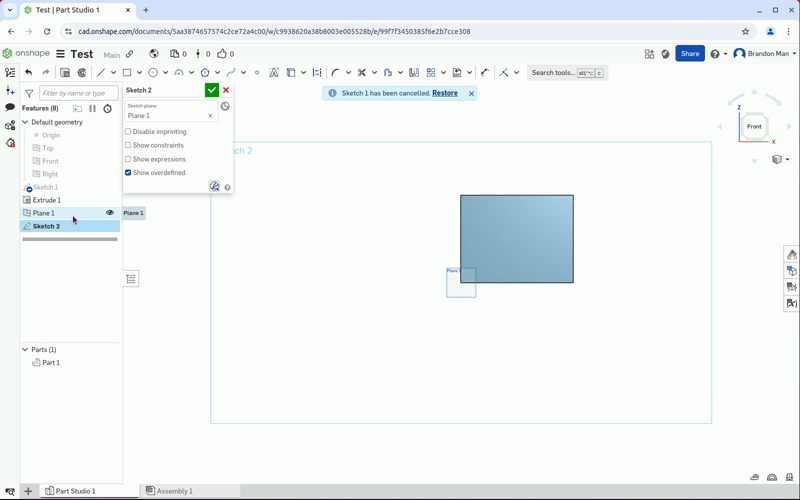
mouse_move(73, 352)
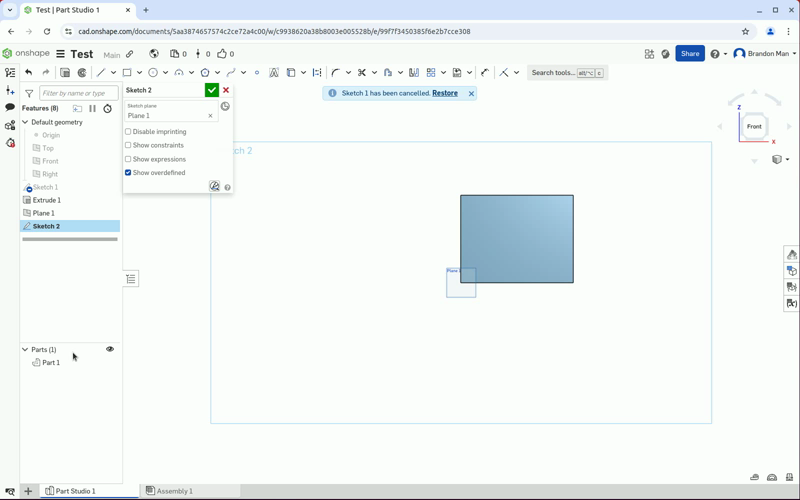
key(y)
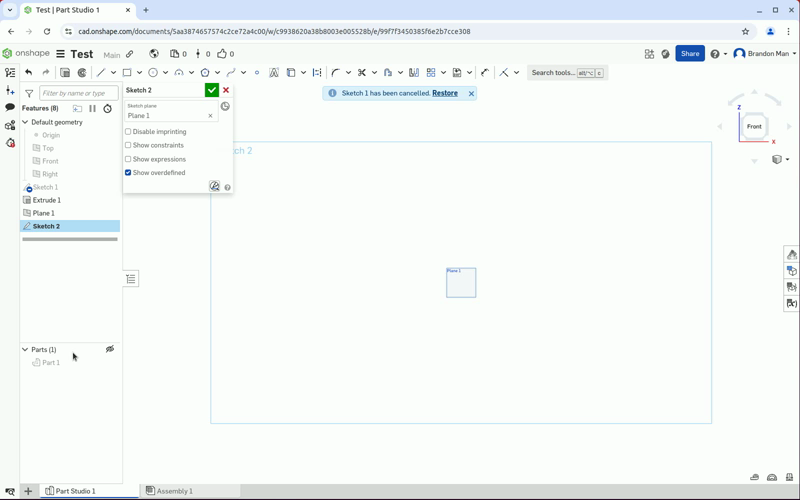
key(l)
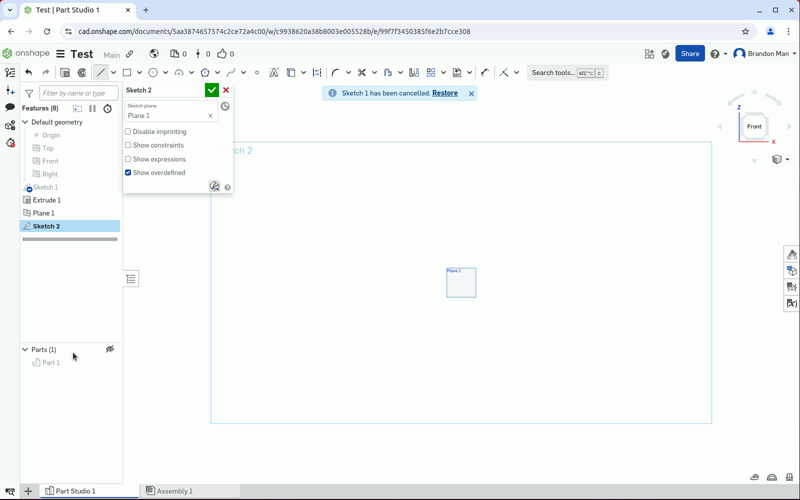
key_down(shift)
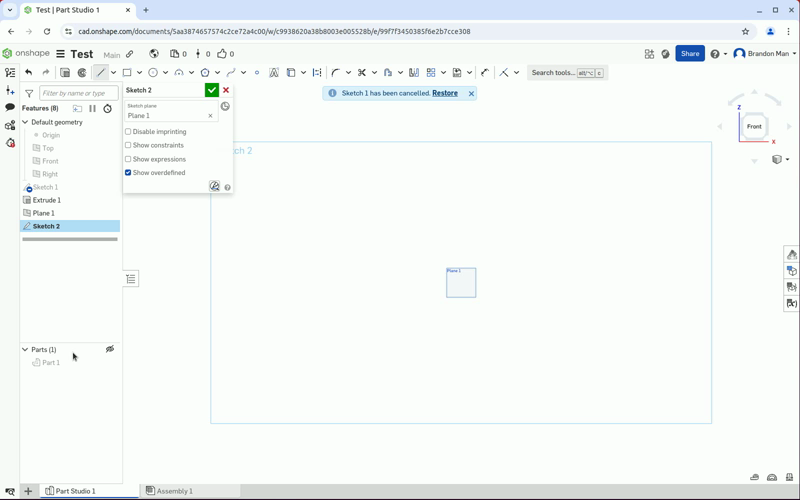
mouse_move(485, 258)
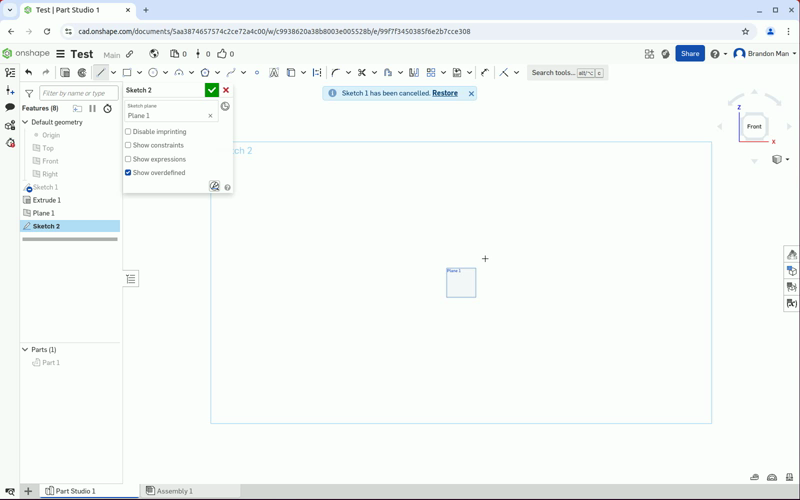
click(485, 258)
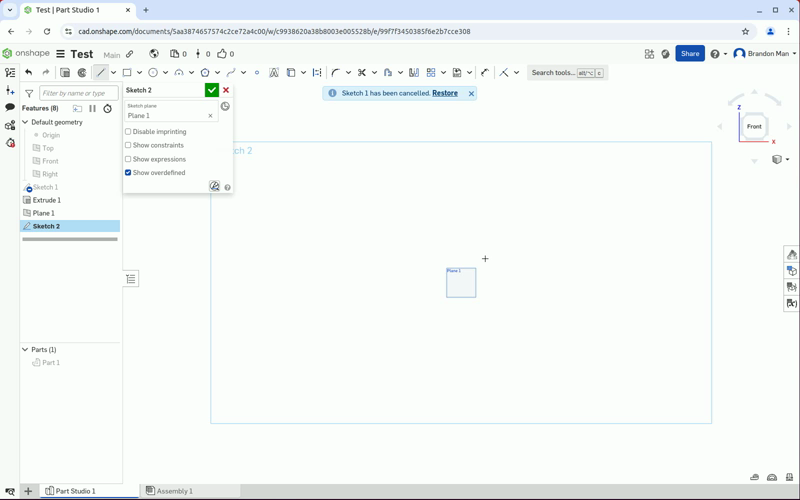
key_up(shift)
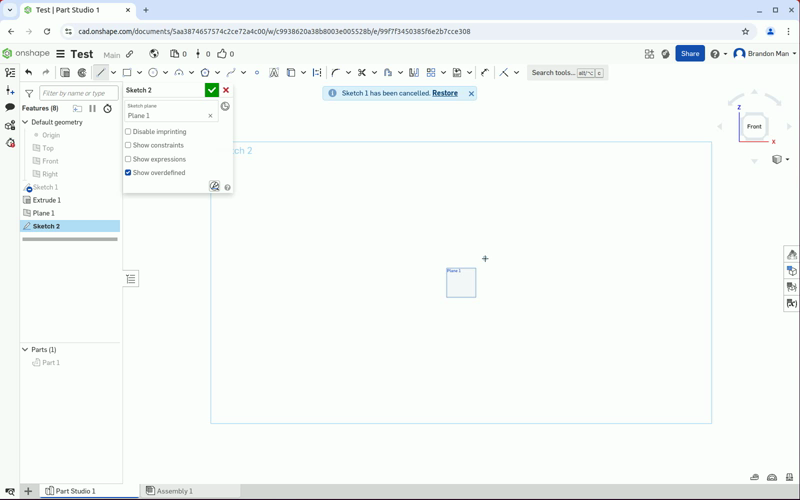
key_down(shift)
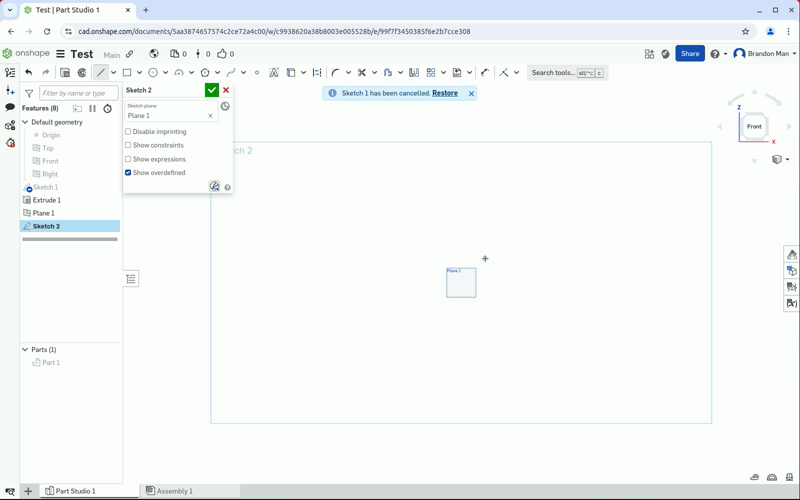
mouse_move(573, 258)
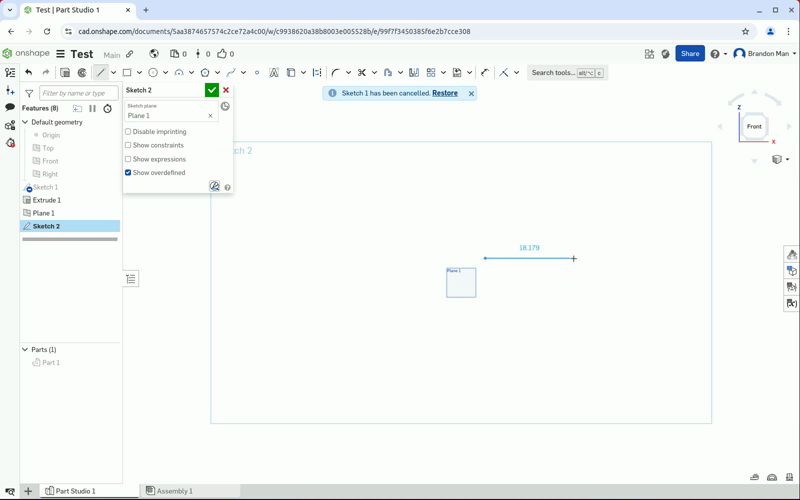
click(573, 258)
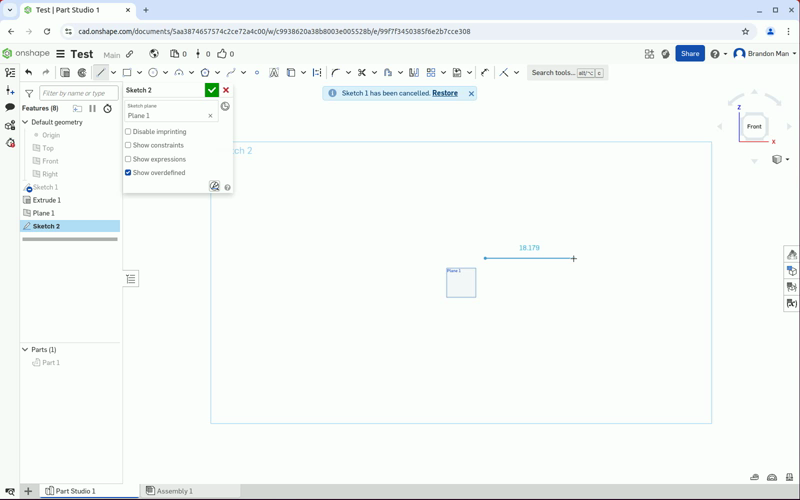
key_up(shift)
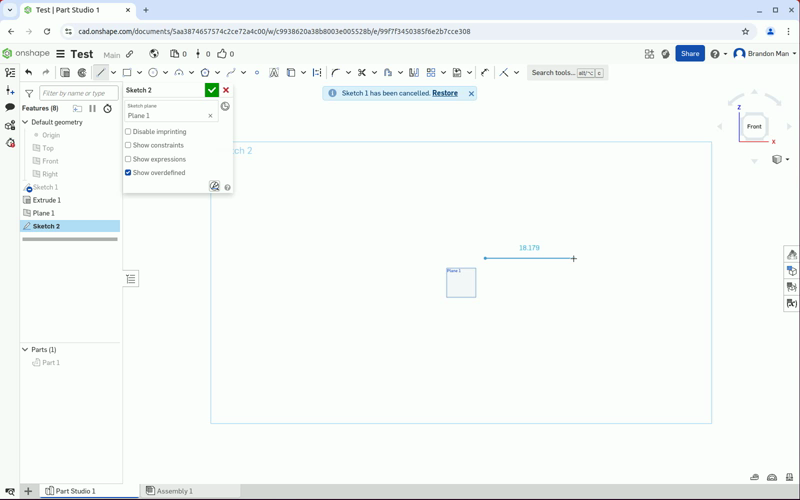
key_down(shift)
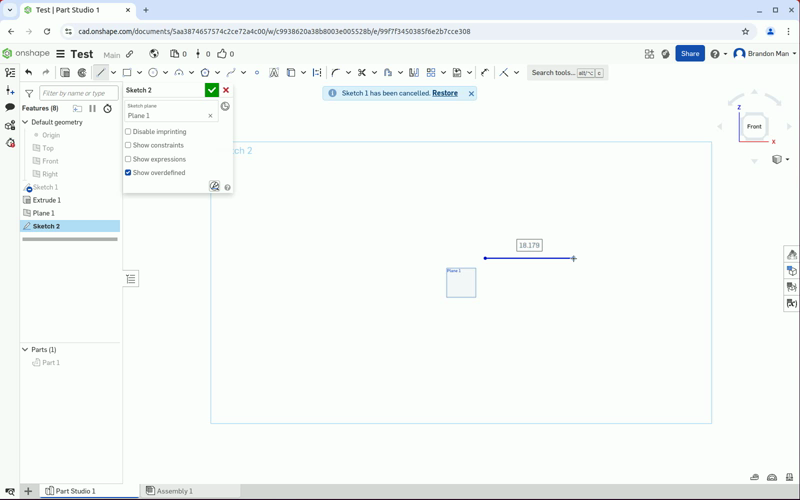
mouse_move(573, 195)
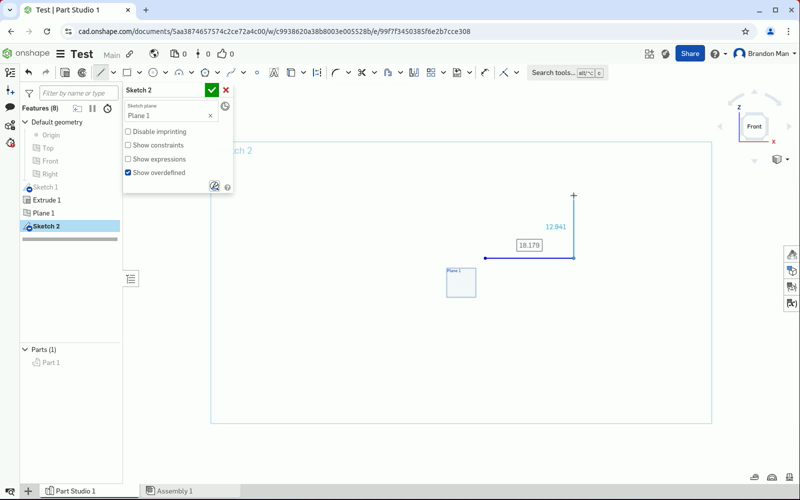
click(573, 195)
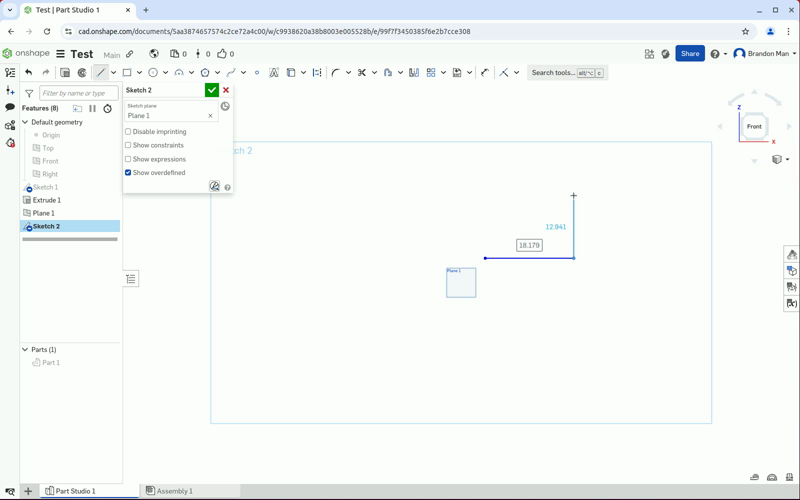
key_up(shift)
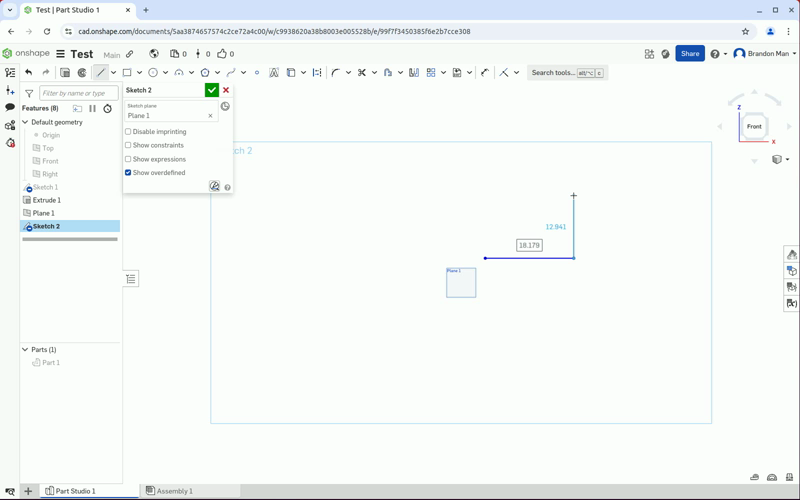
key_down(shift)
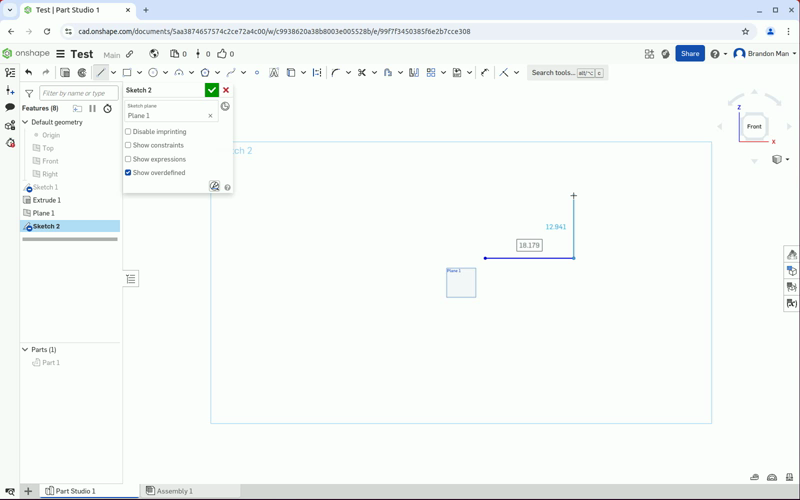
mouse_move(485, 195)
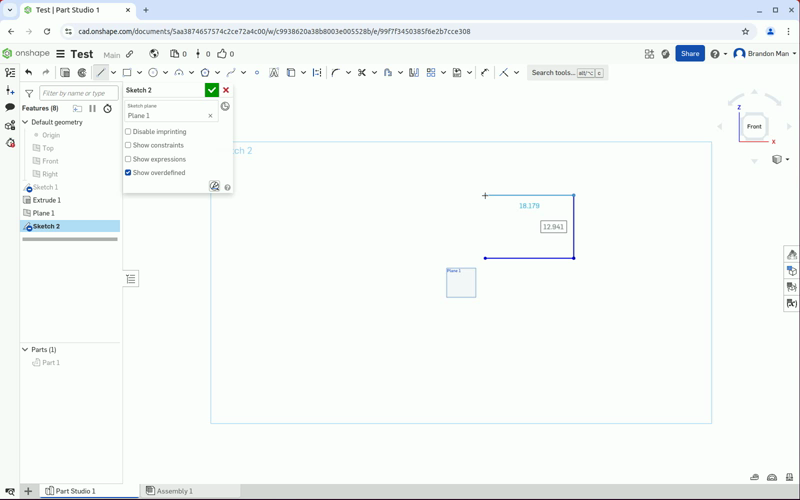
click(485, 195)
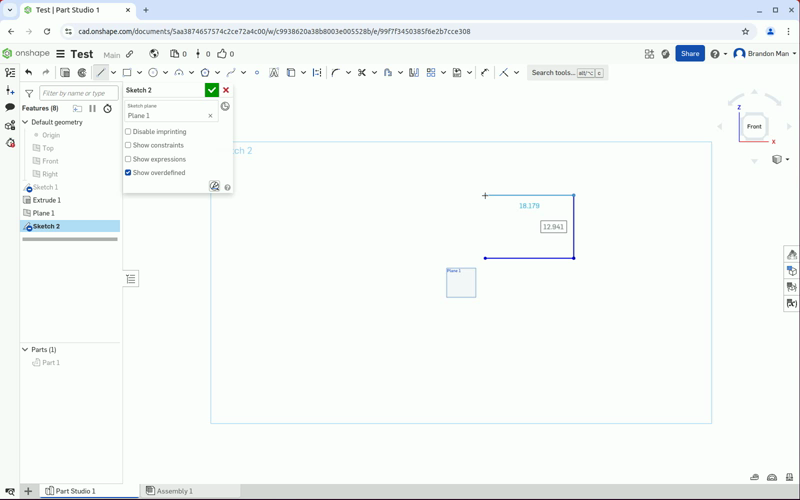
key_up(shift)
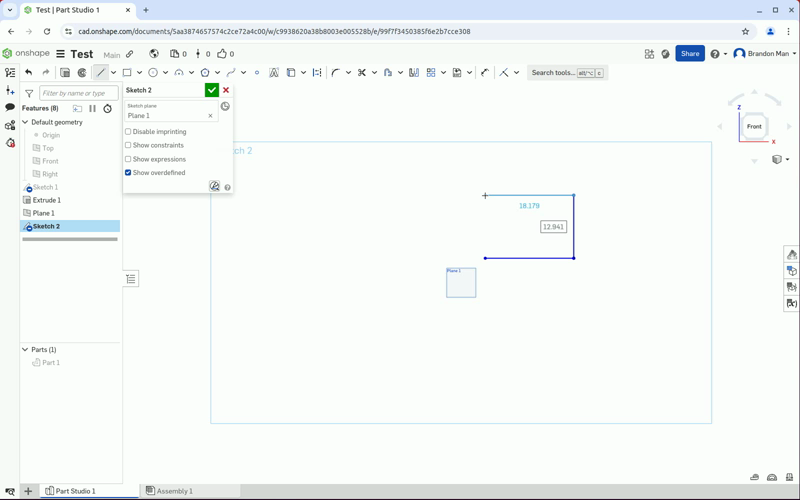
key_down(shift)
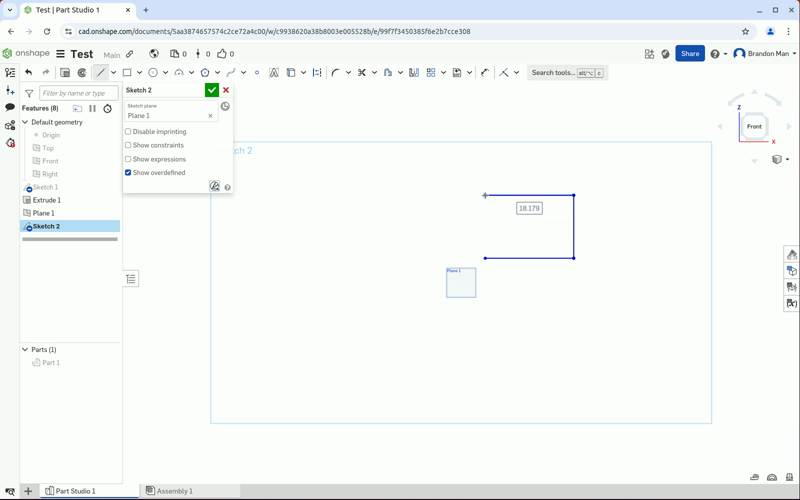
mouse_move(485, 258)
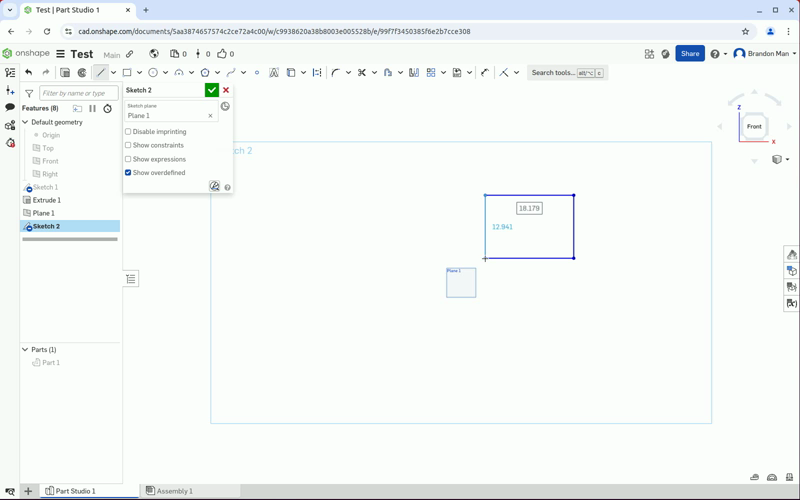
key_up(shift)
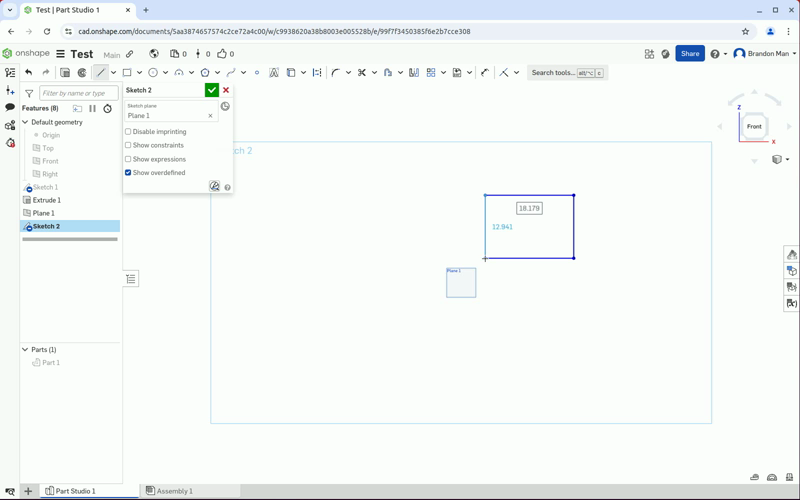
click(485, 258)
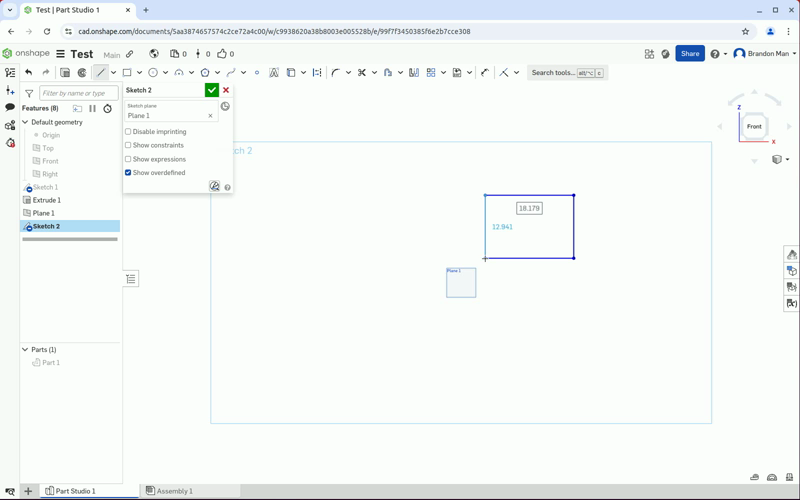
key(esc)
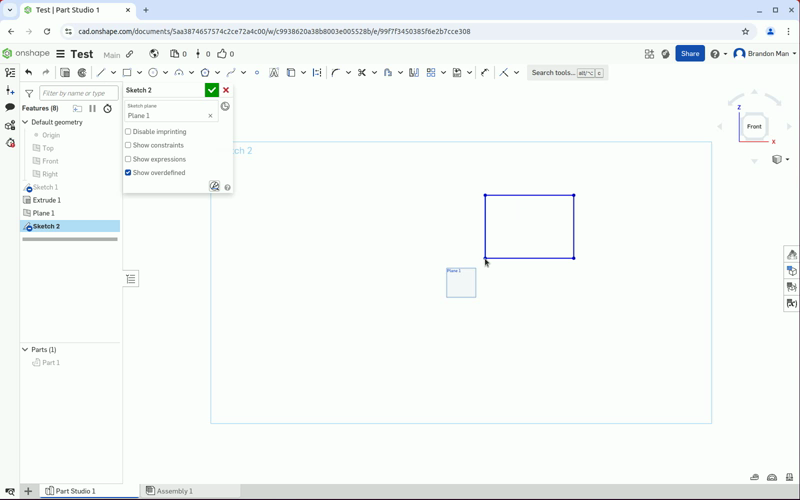
mouse_move(565, 199)
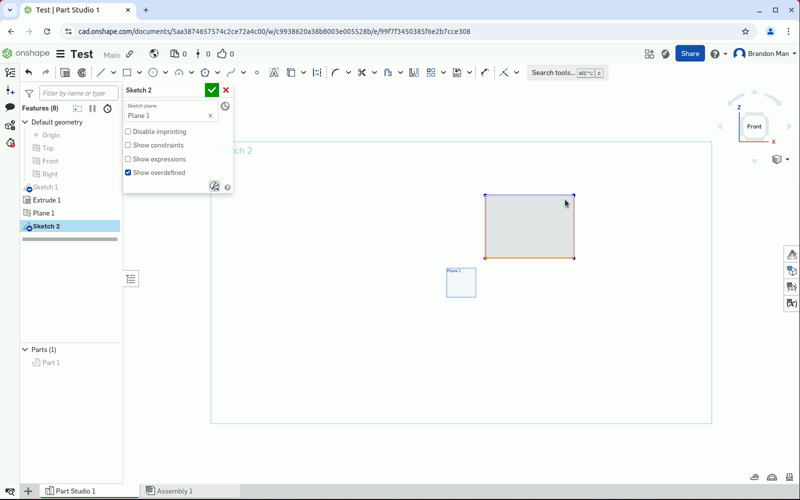
click(565, 199)
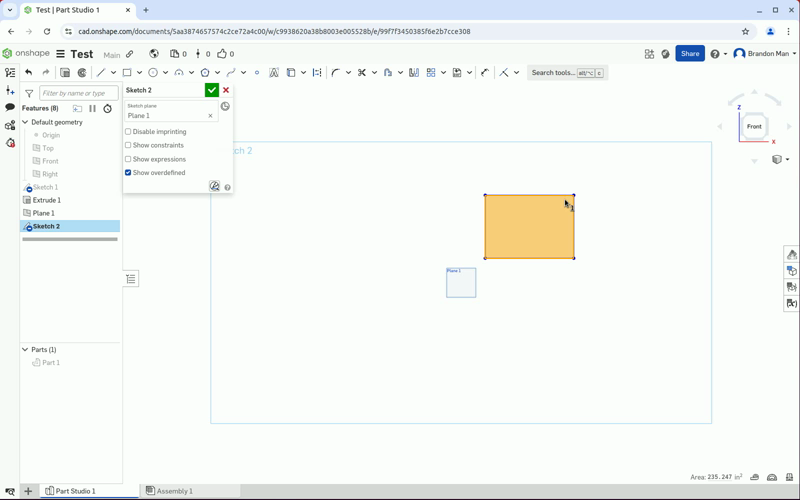
mouse_move(73, 352)
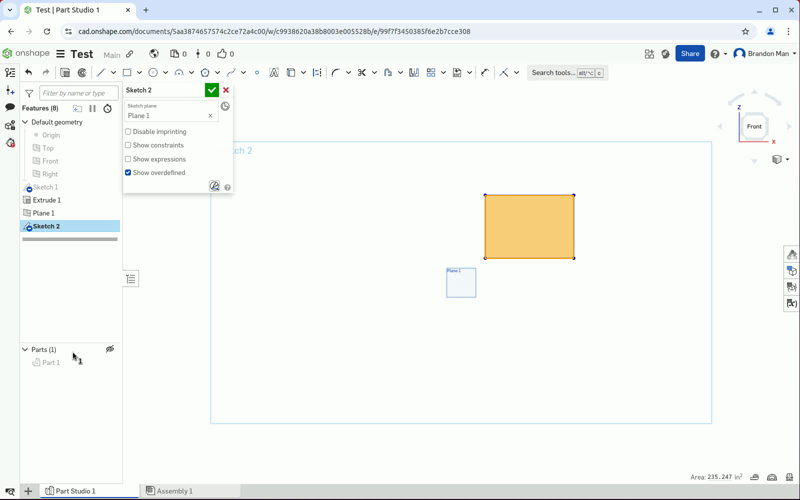
key(shift+y)
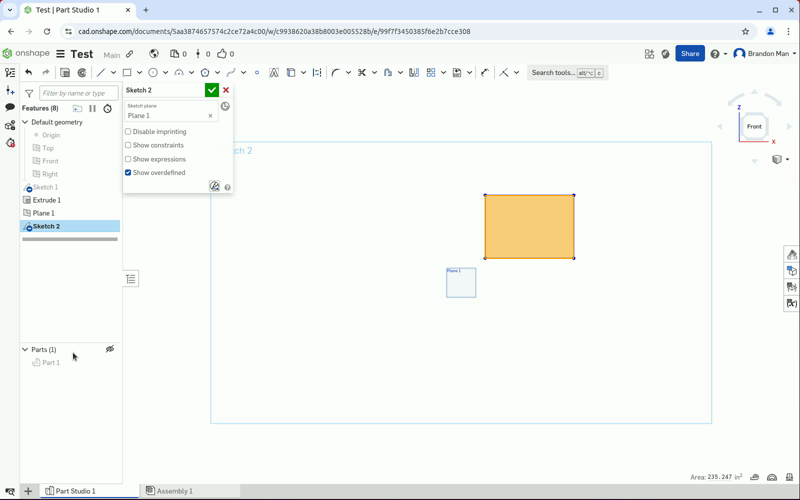
key(shift+e)
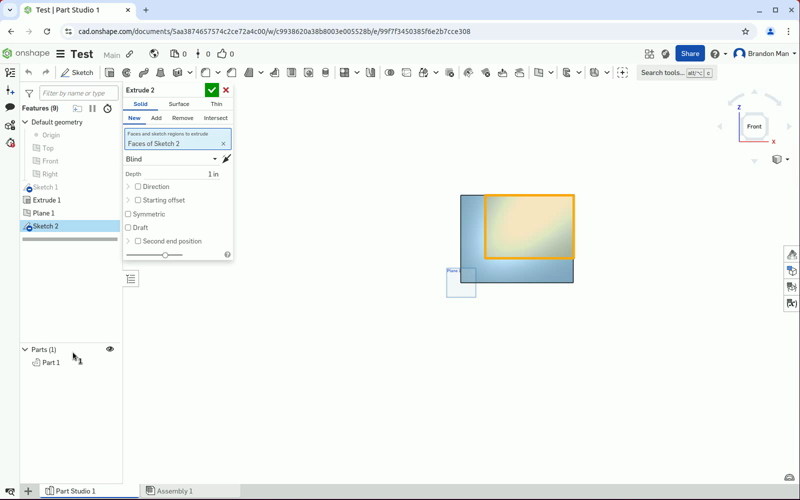
mouse_move(143, 106)
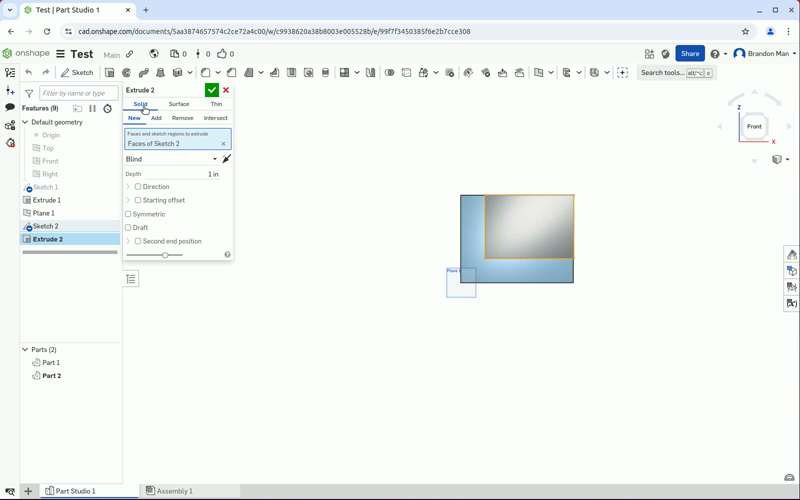
click(143, 106)
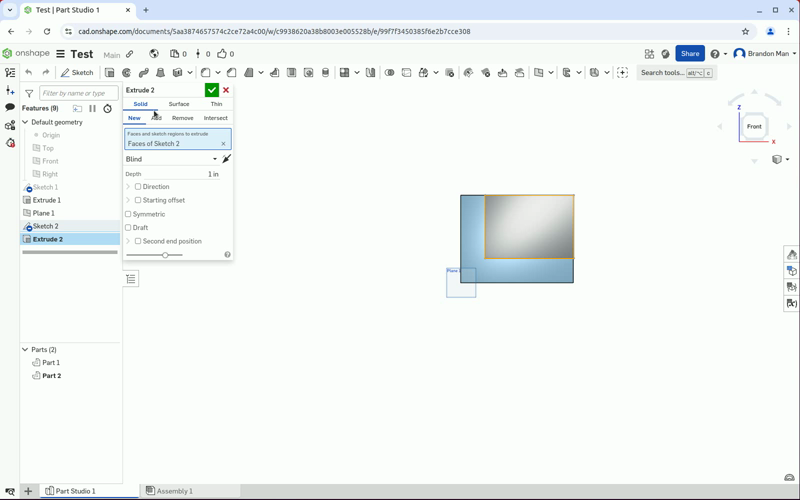
mouse_move(186, 120)
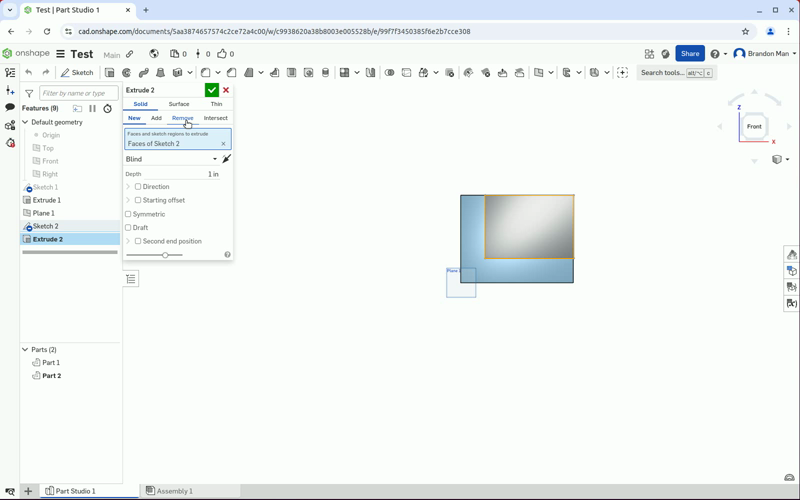
click(186, 120)
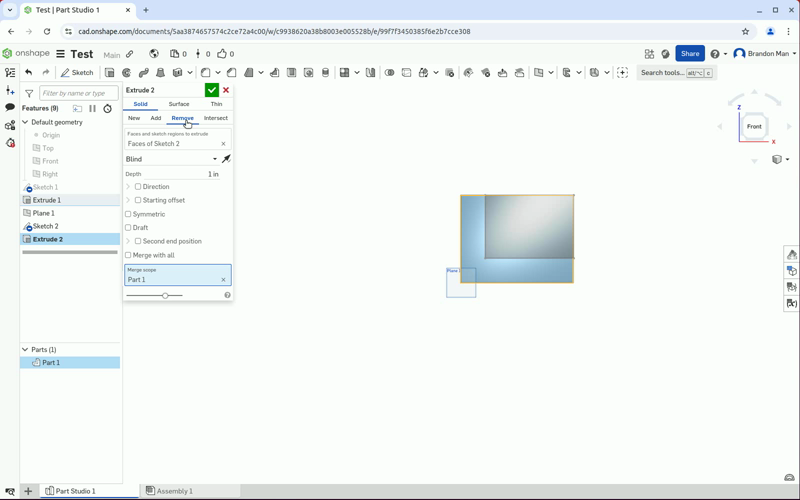
key(tab, 4)
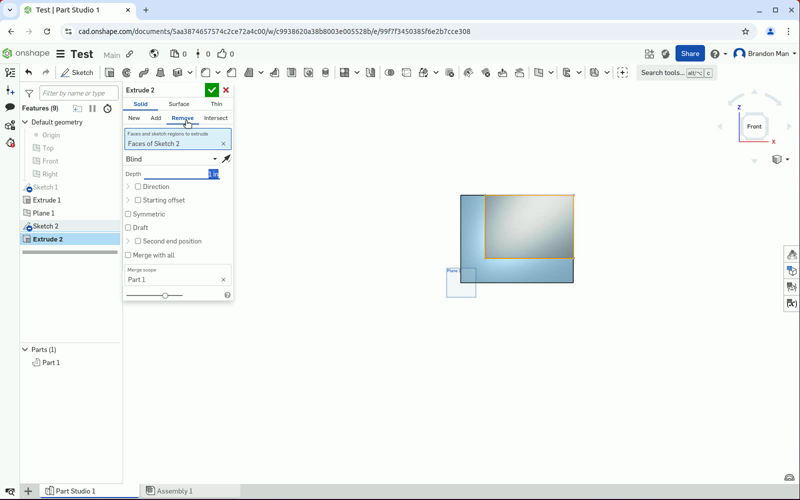
text(10.351)
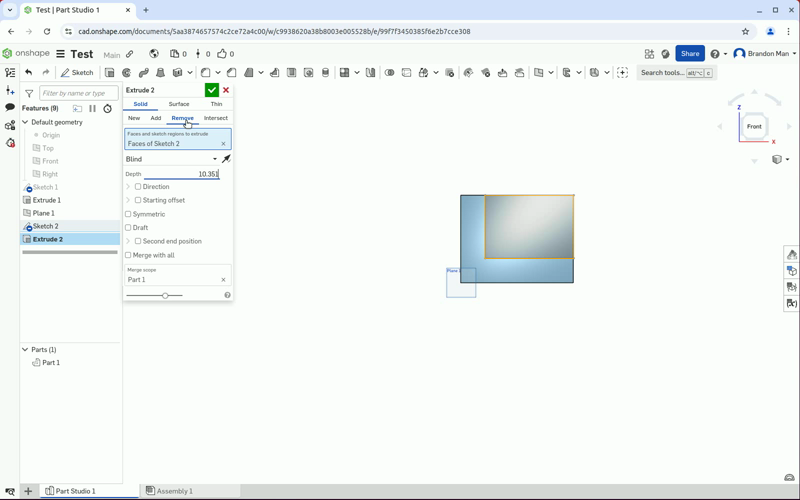
key(tab, 6)
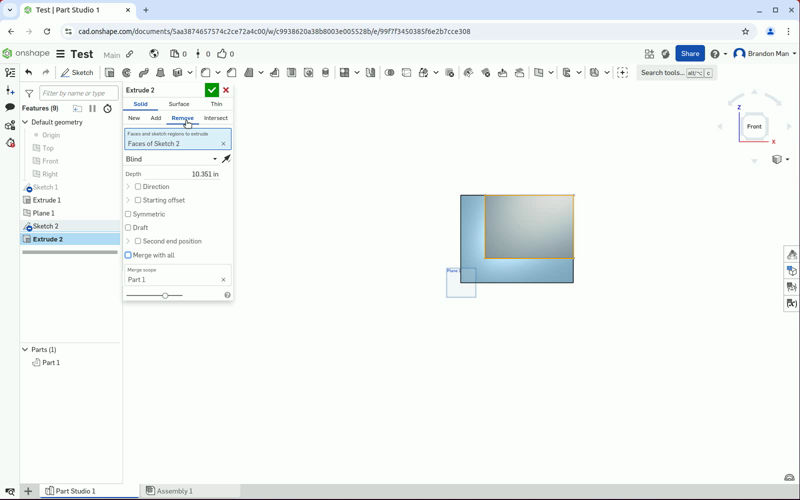
key(space)
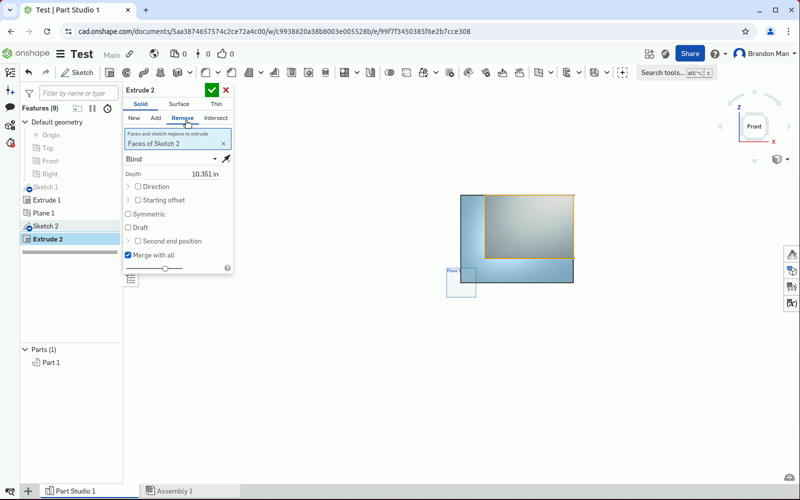
key(enter)
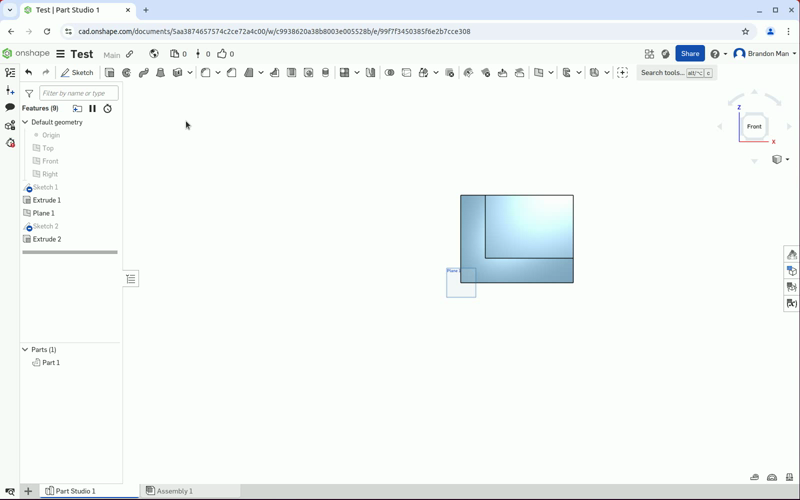
key(shift+h)
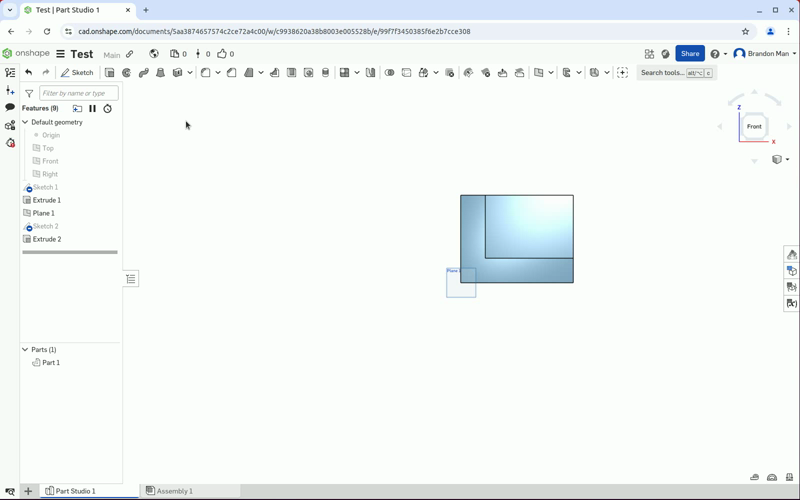
key(shift+h)
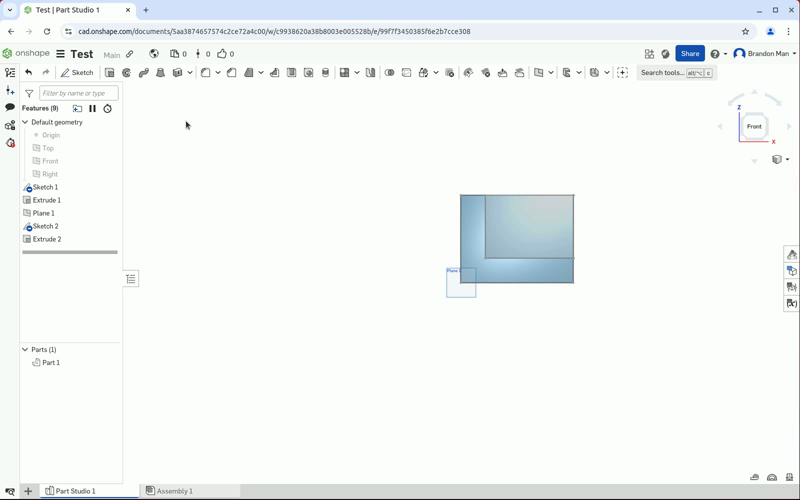
key(shift+7)
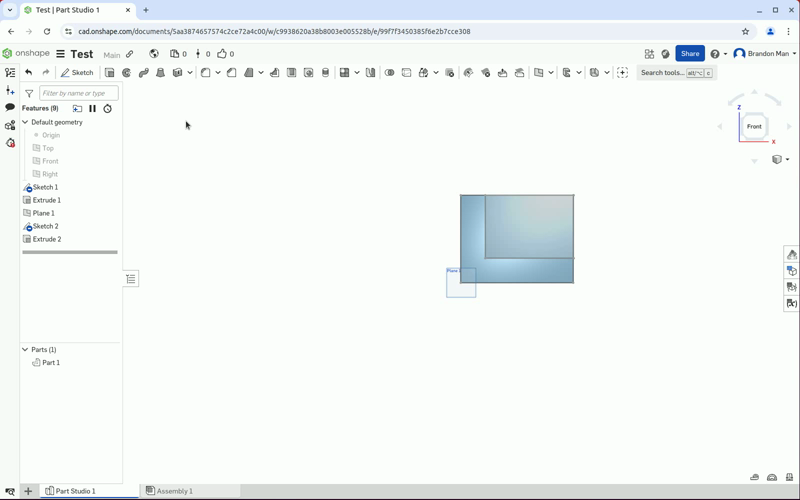
key(left, 2)
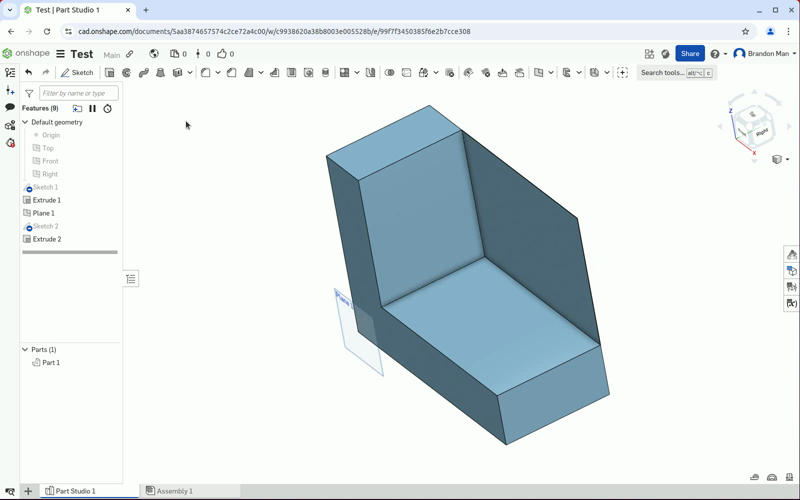
key(down, 2)
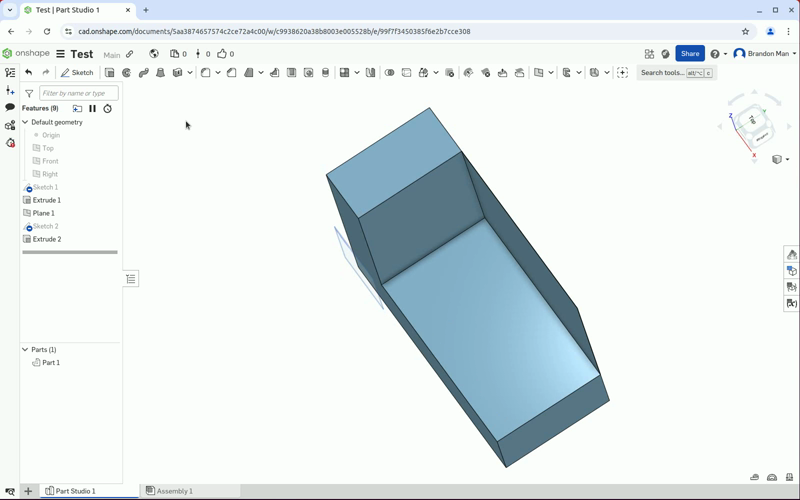
key(up, 2)
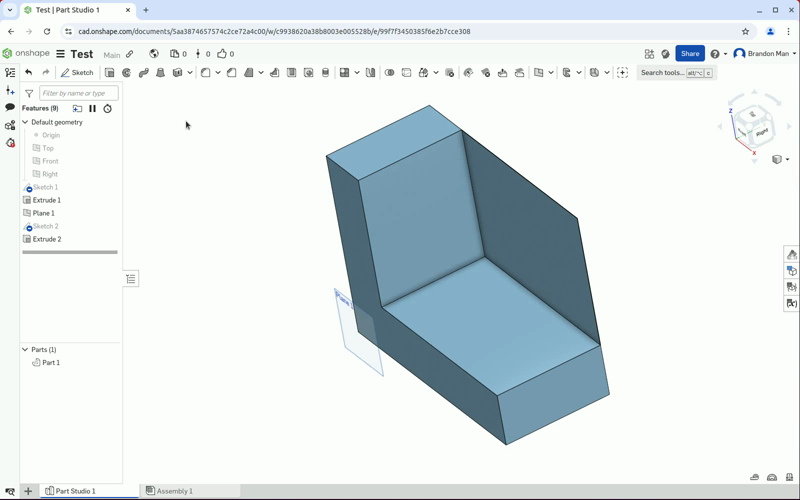
key(right, 2)
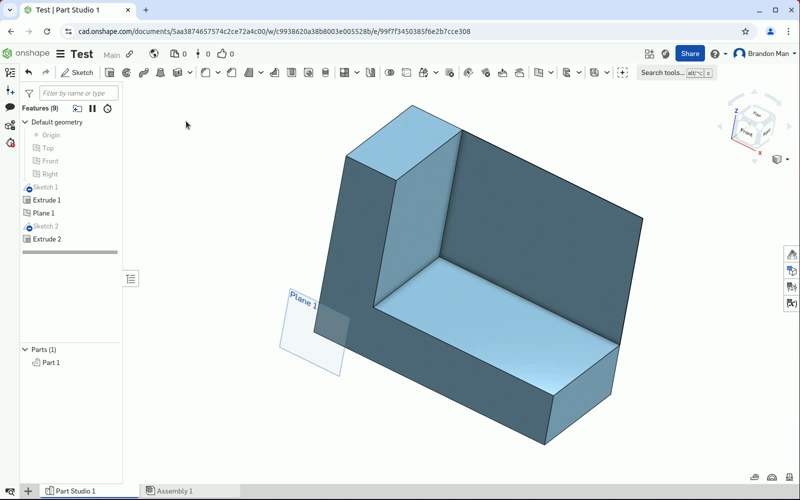
mouse_move(73, 189)
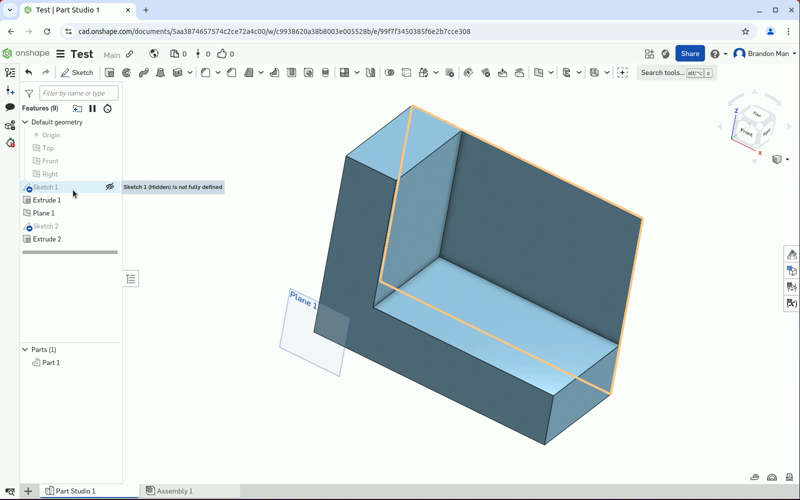
click(73, 189)